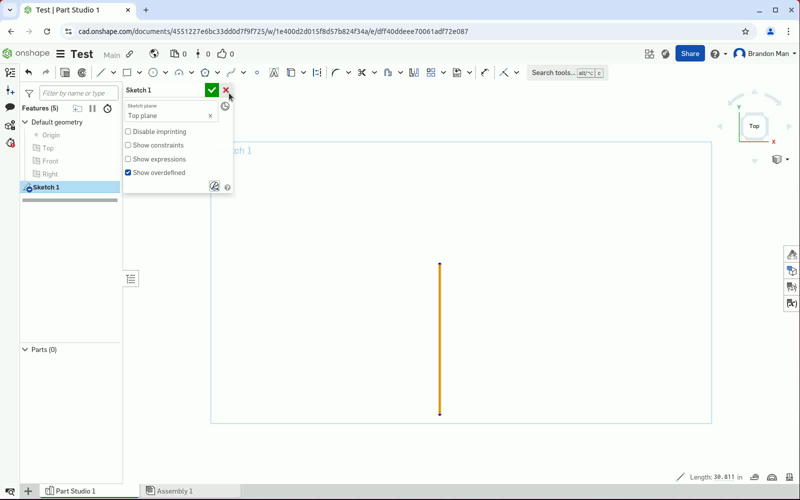
key(shift+h)
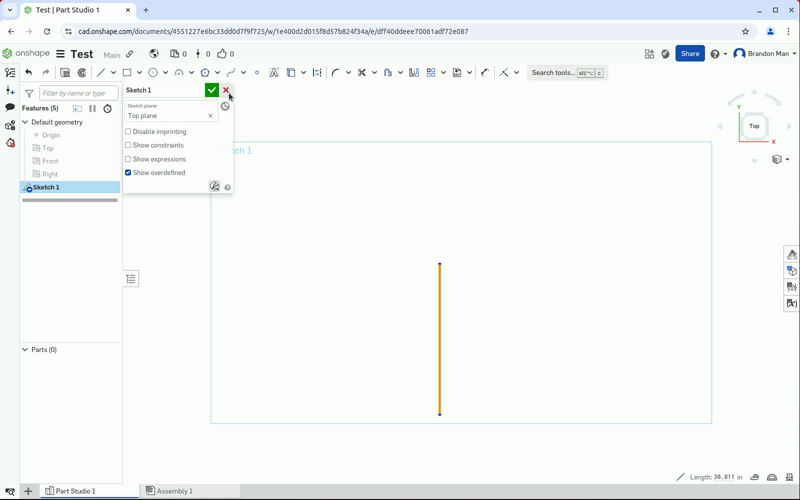
key(shift+s)
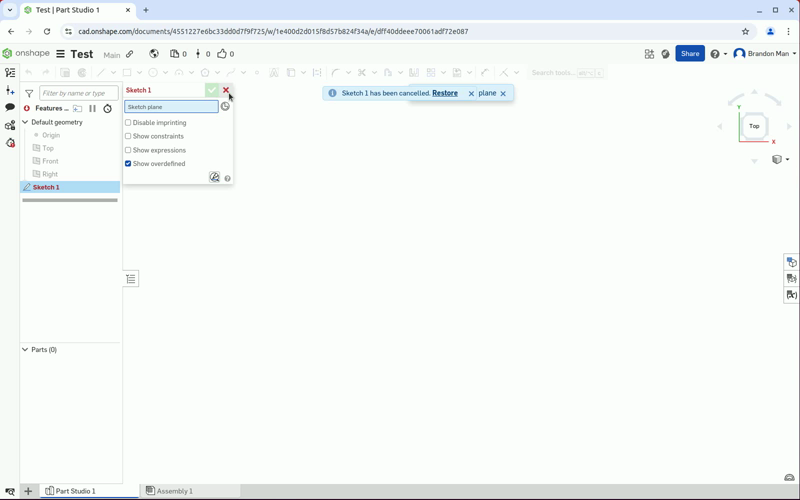
mouse_move(73, 150)
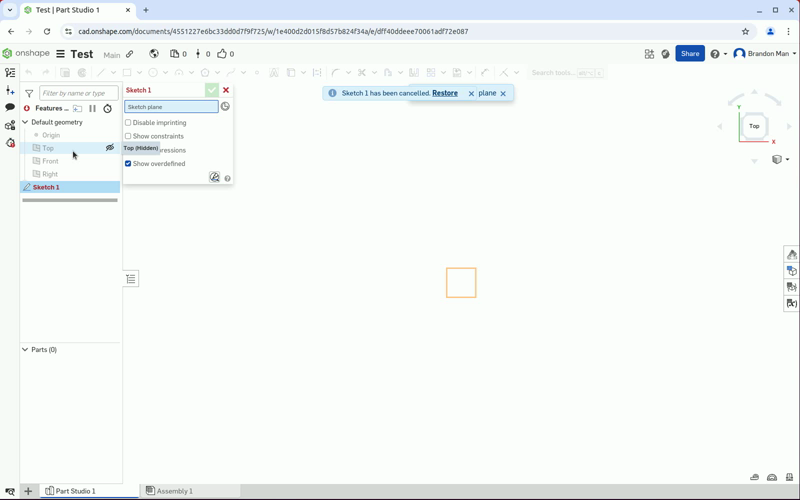
click(73, 150)
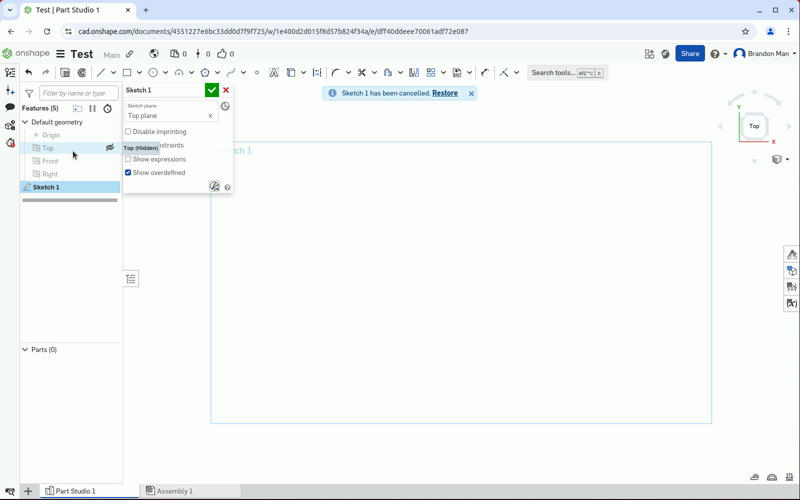
mouse_move(73, 352)
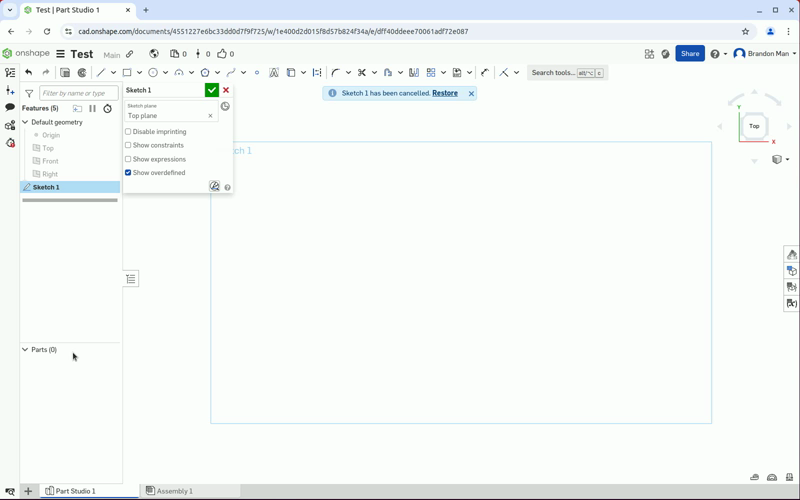
key(y)
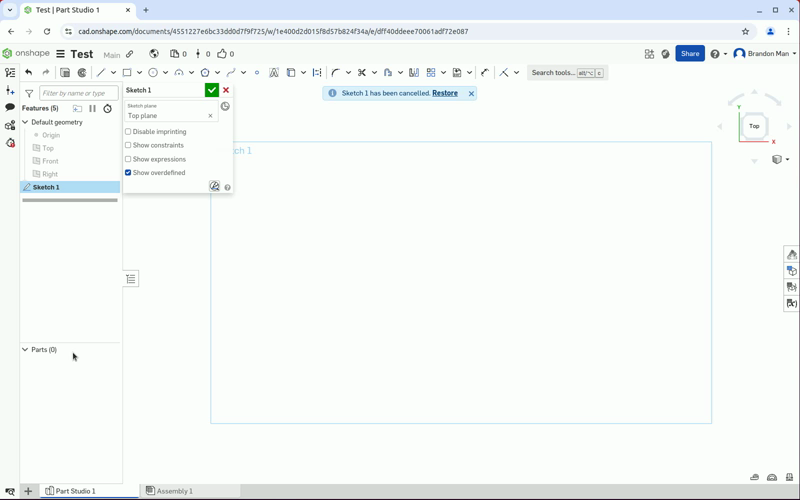
key(l)
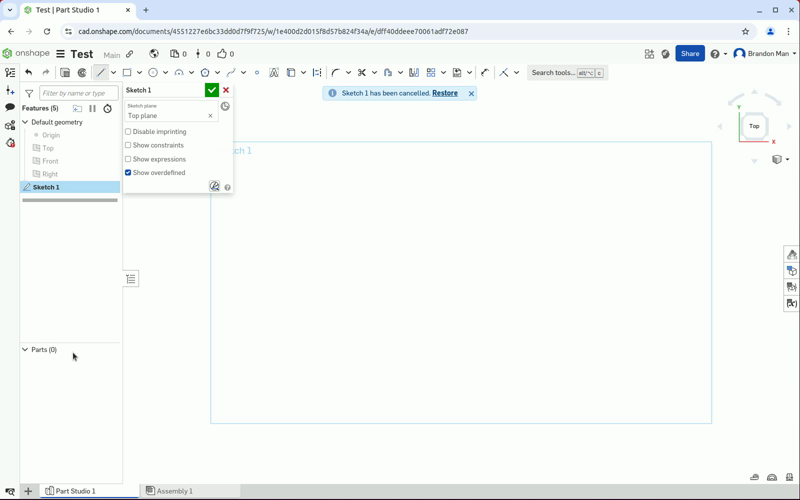
key_down(shift)
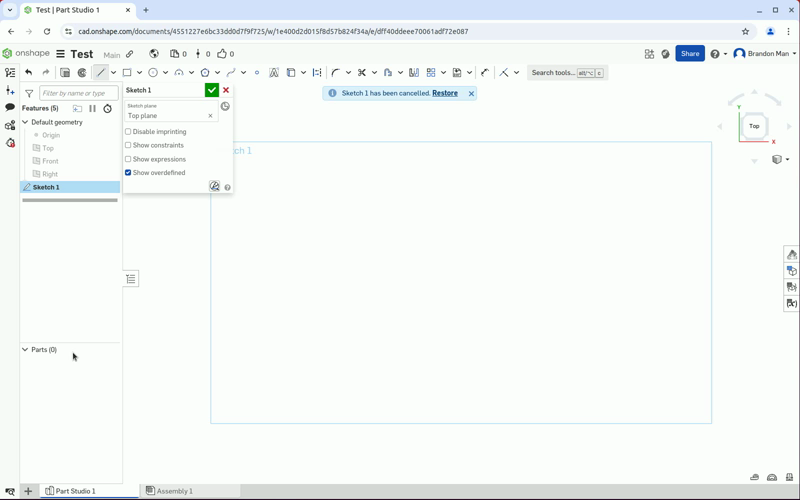
mouse_move(460, 282)
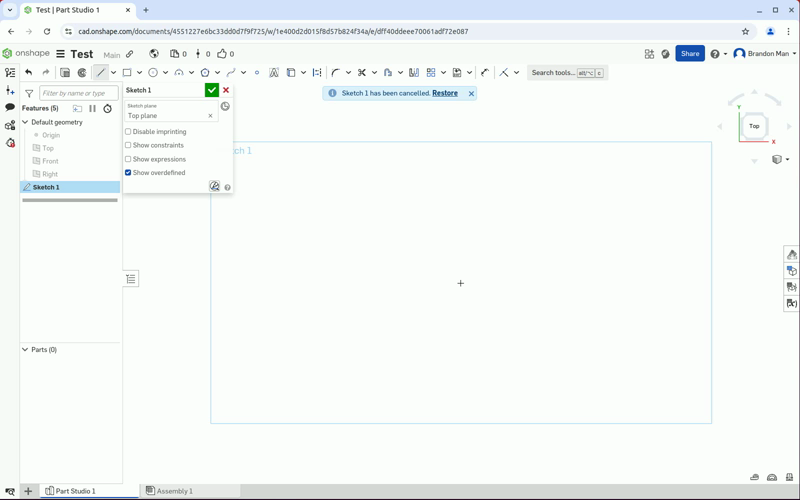
click(460, 282)
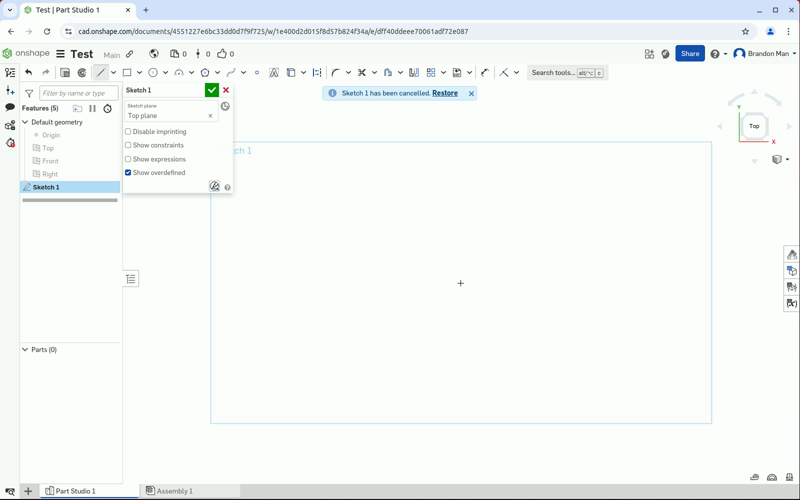
key_up(shift)
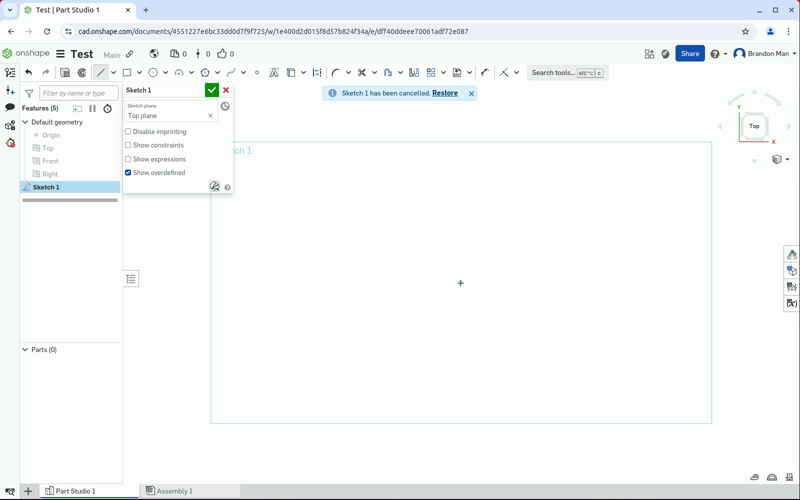
key_down(shift)
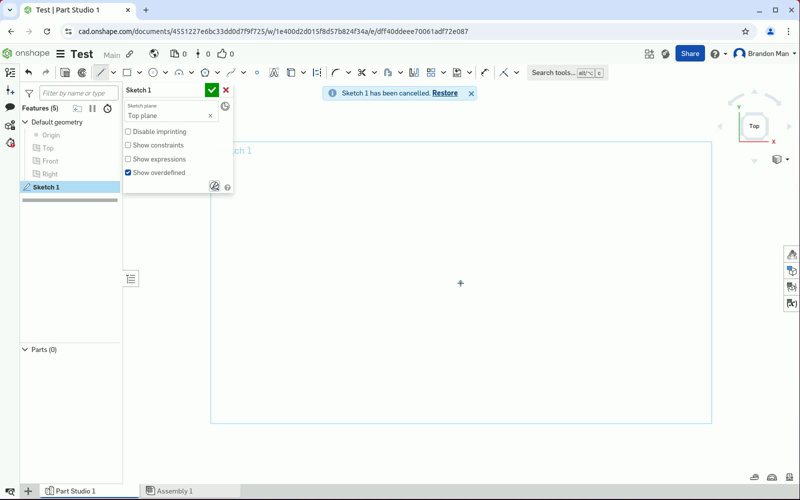
mouse_move(544, 282)
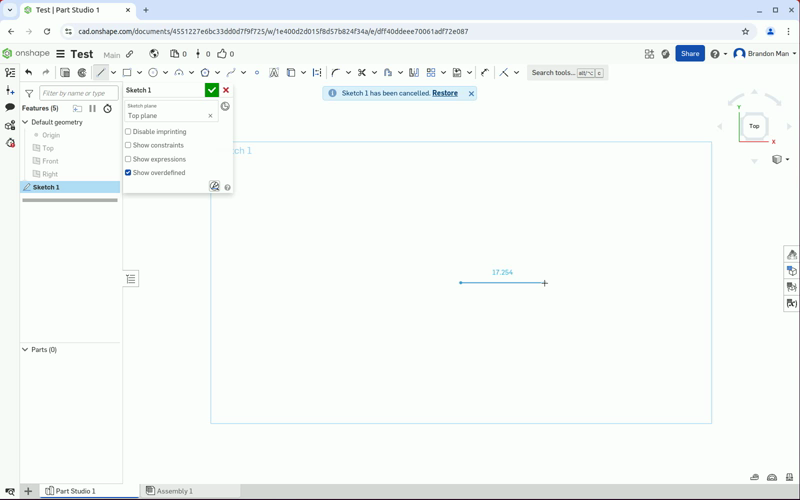
click(544, 282)
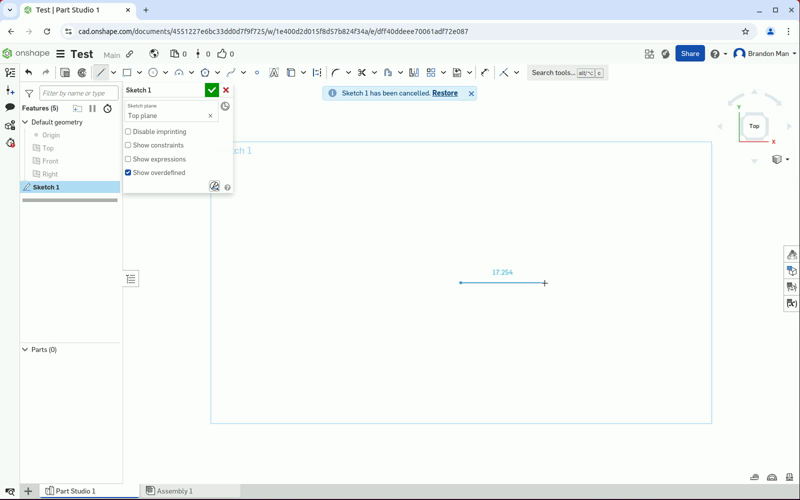
key_up(shift)
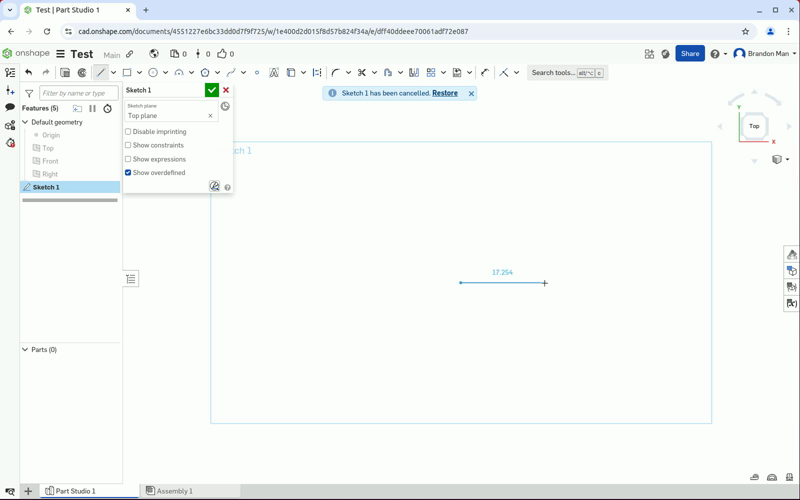
key_down(shift)
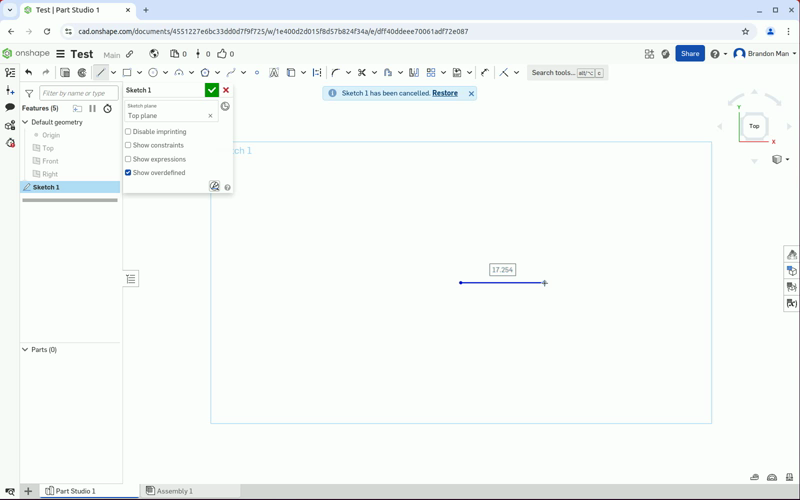
mouse_move(544, 170)
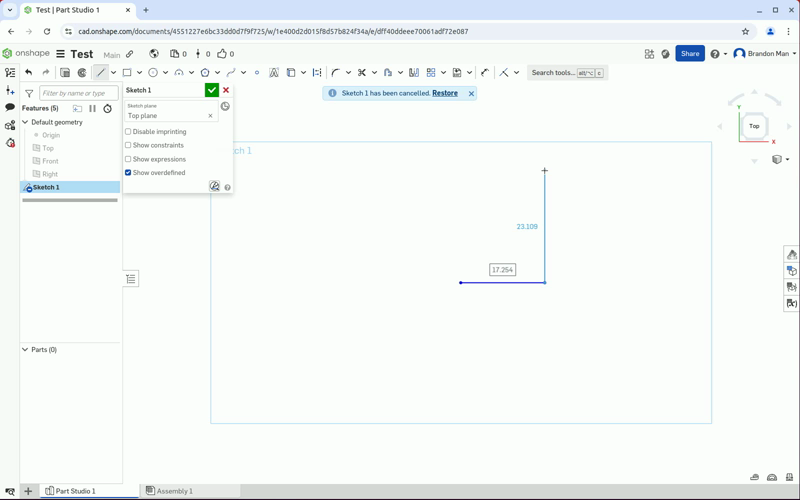
click(544, 170)
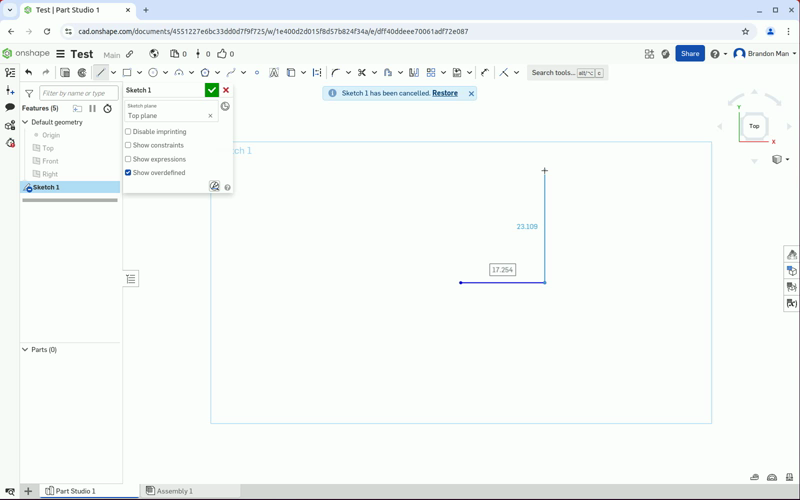
key_up(shift)
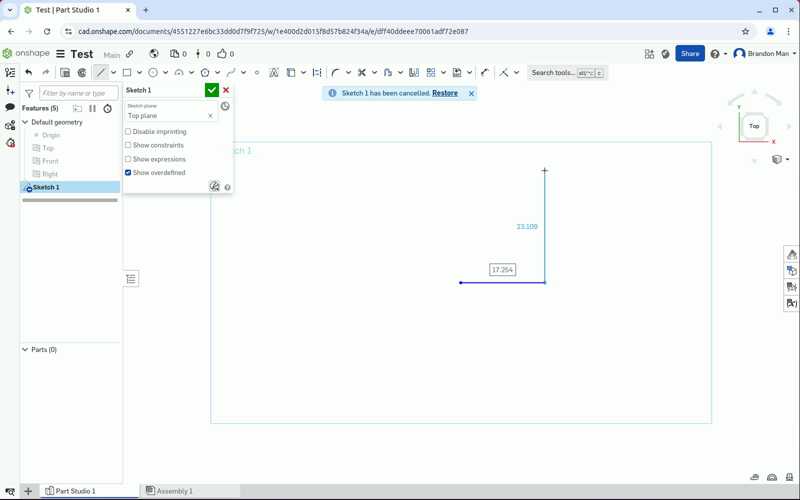
key_down(shift)
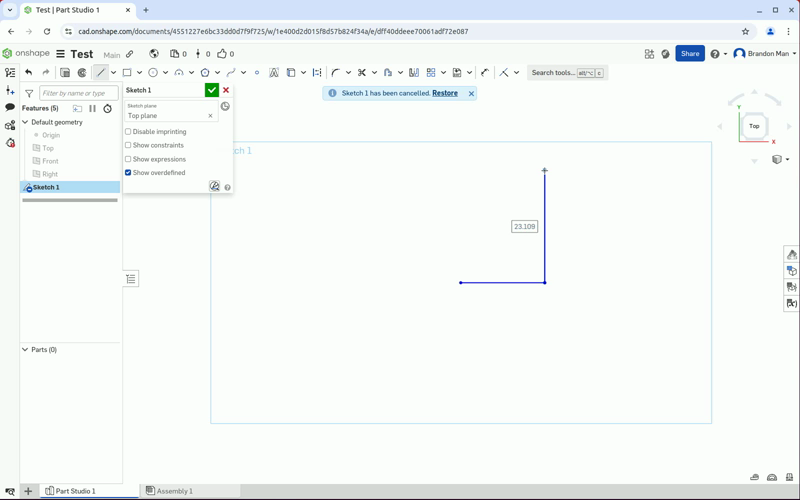
mouse_move(460, 170)
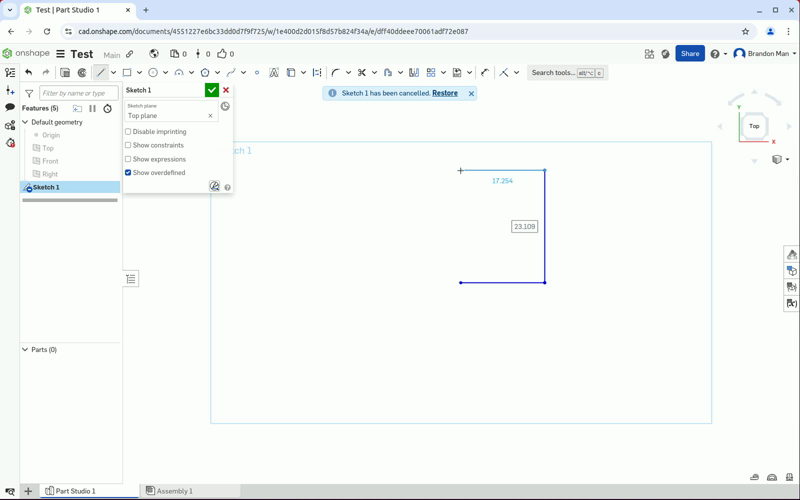
click(460, 170)
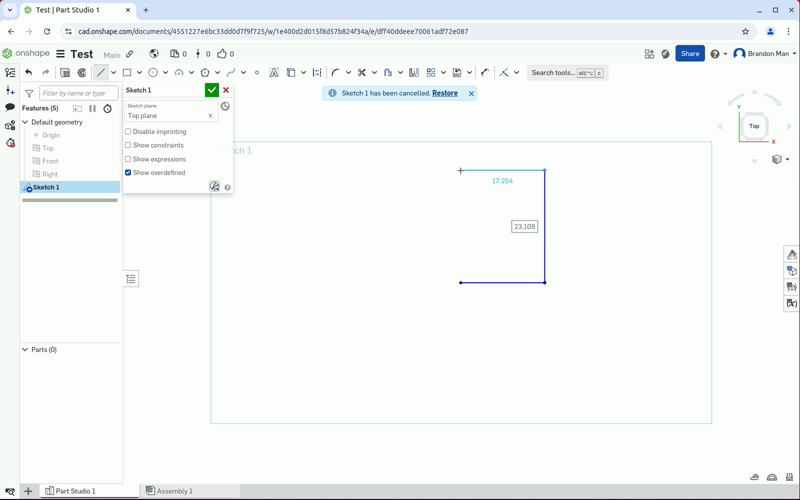
key_up(shift)
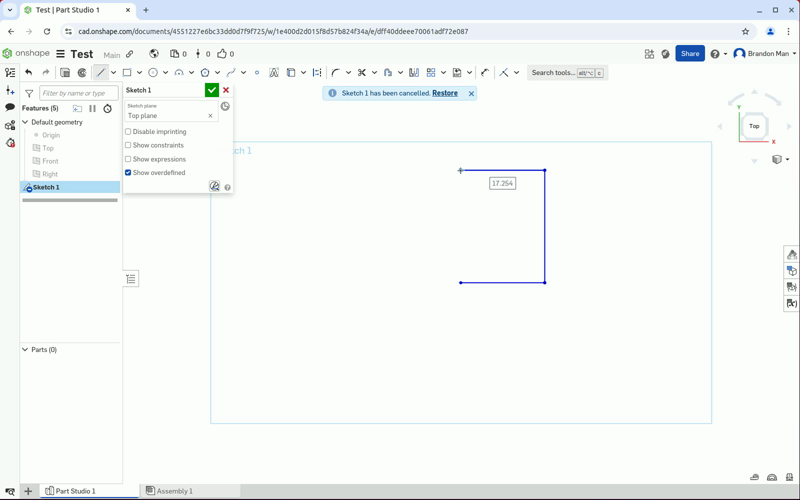
key_down(shift)
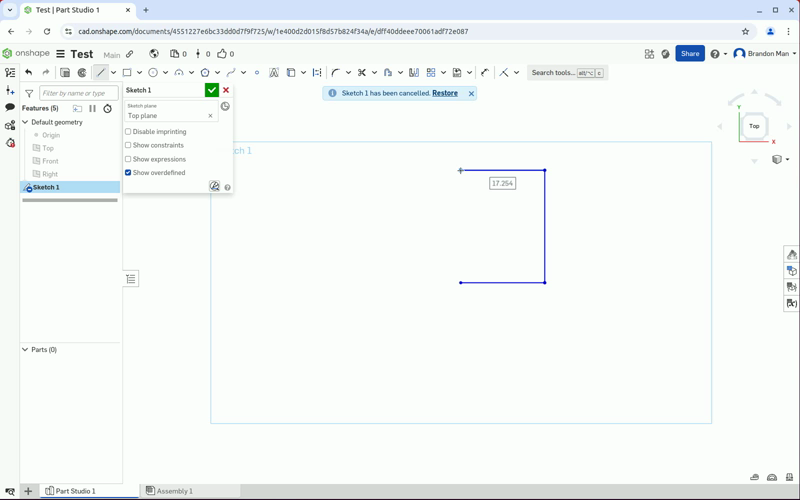
mouse_move(460, 282)
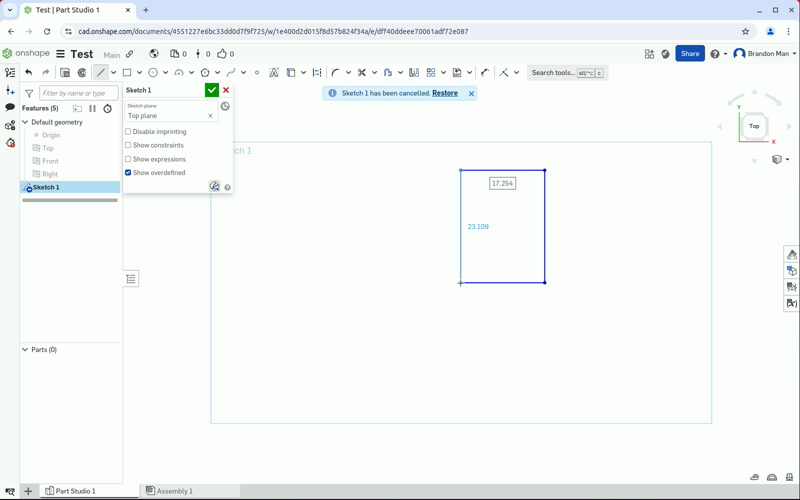
key_up(shift)
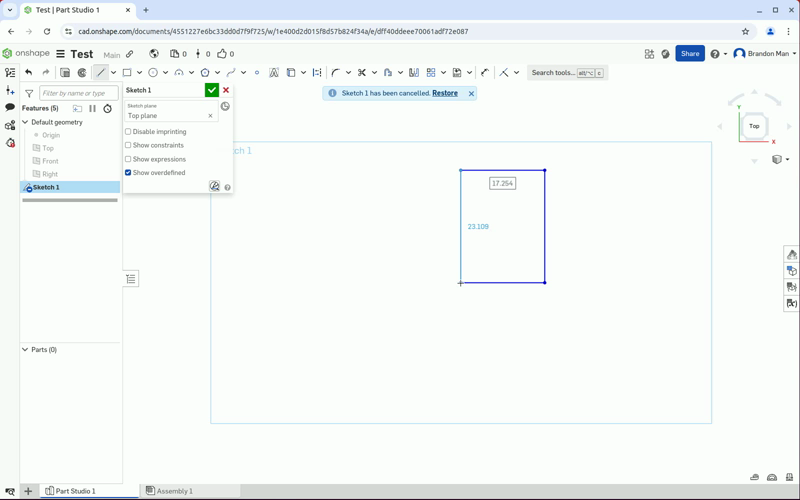
click(460, 282)
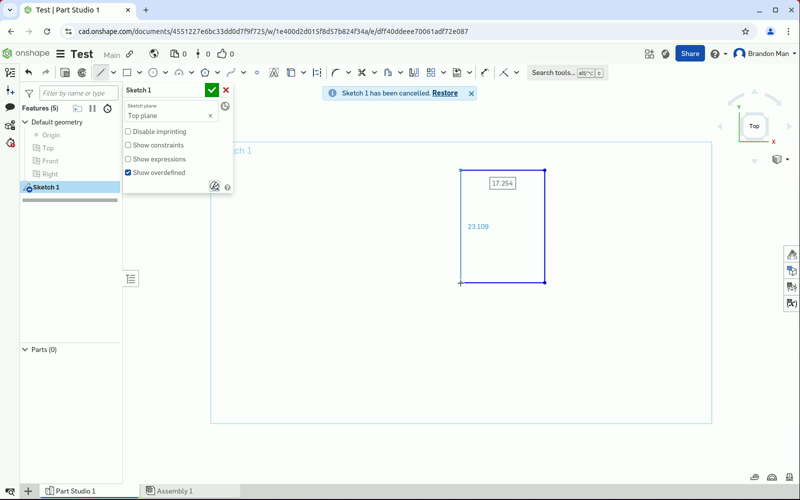
key(esc)
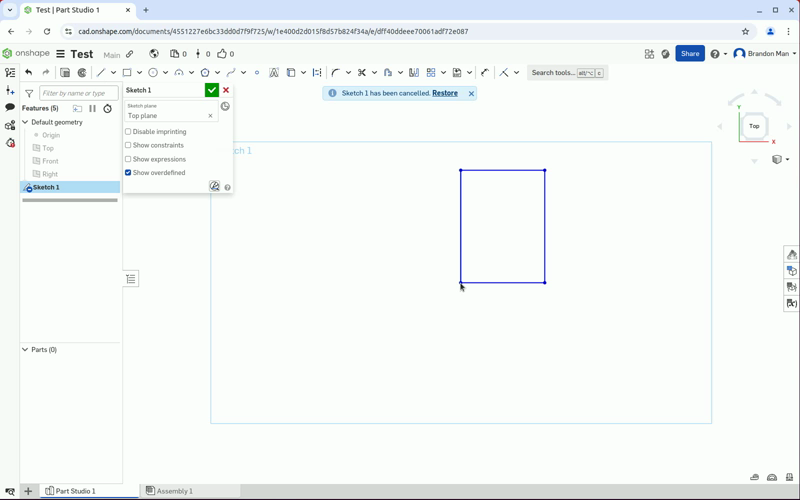
mouse_move(517, 276)
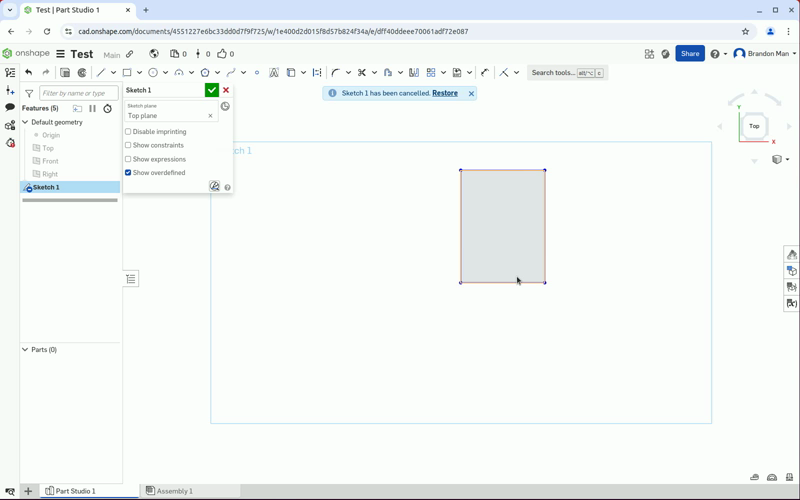
click(517, 276)
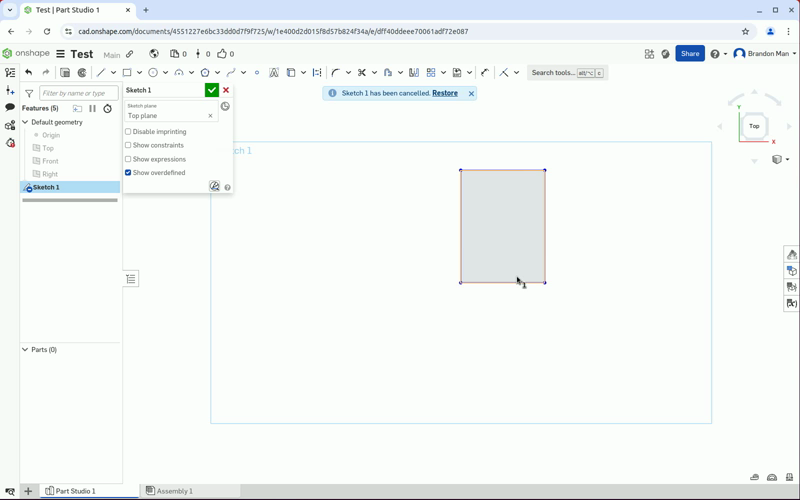
mouse_move(73, 352)
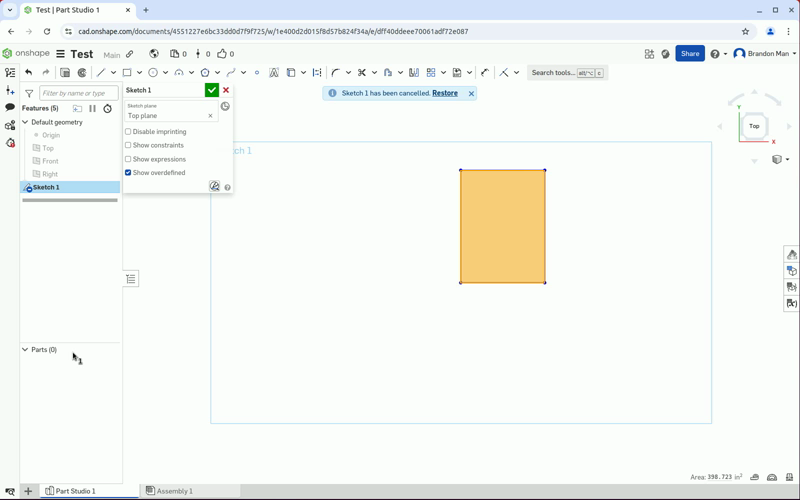
key(shift+y)
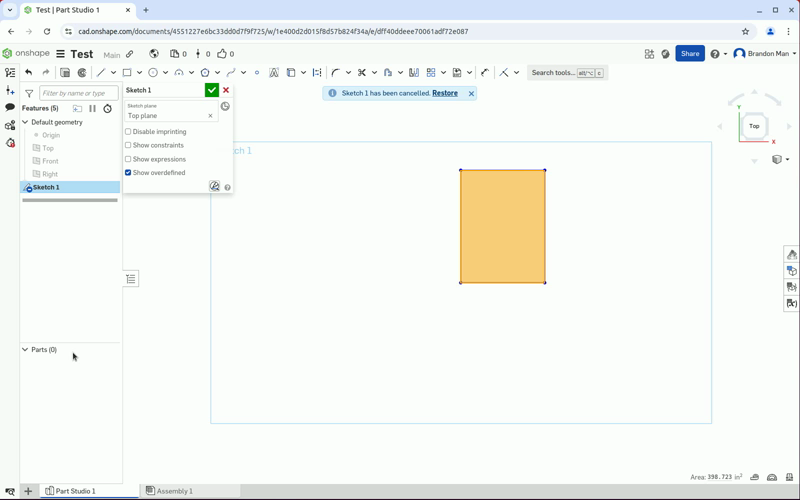
key(shift+e)
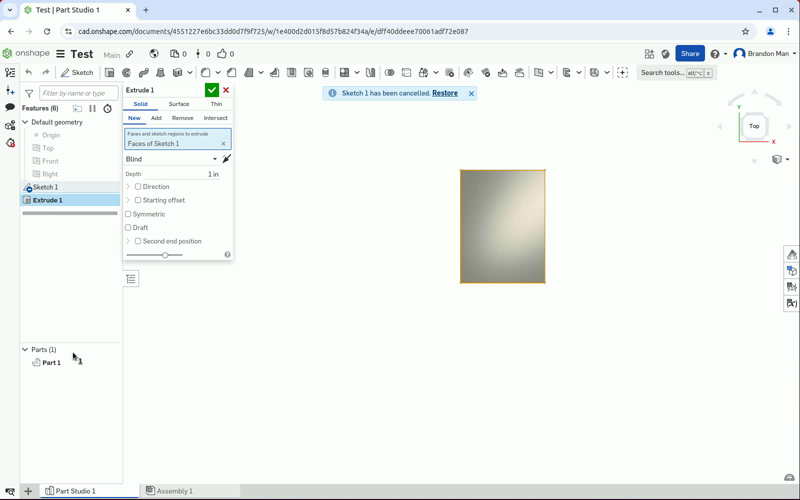
mouse_move(143, 106)
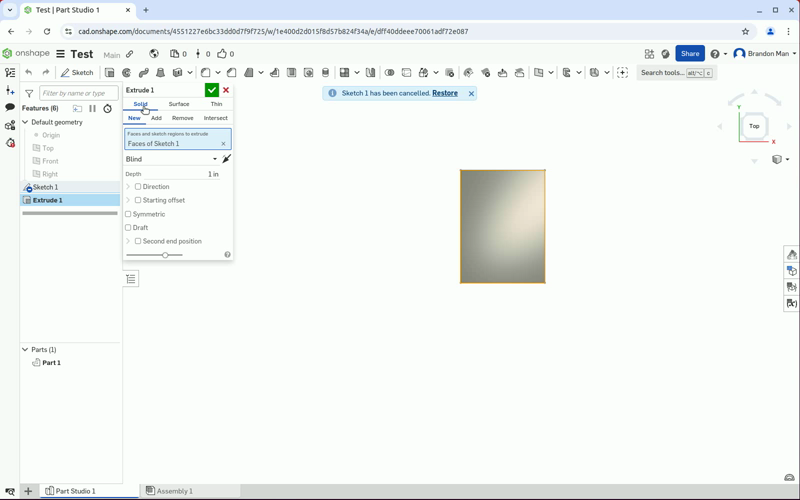
click(143, 106)
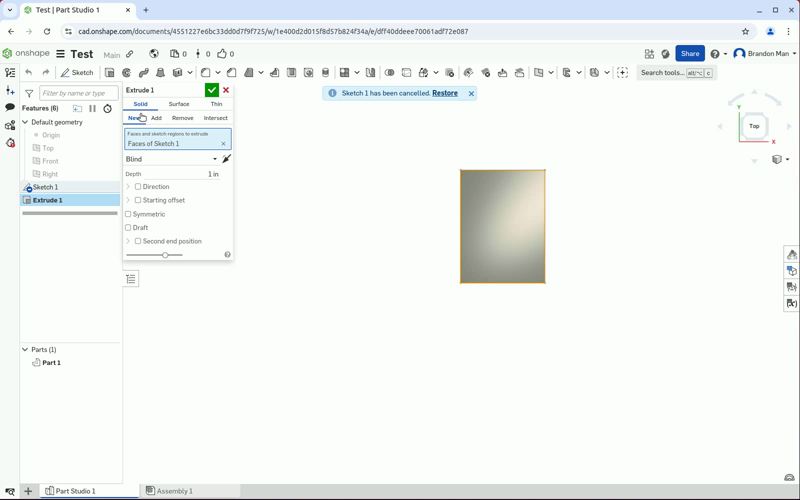
mouse_move(137, 120)
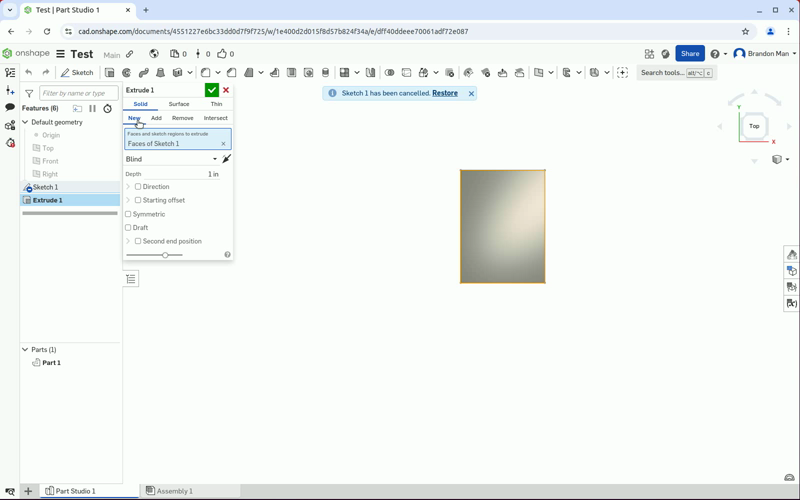
click(137, 120)
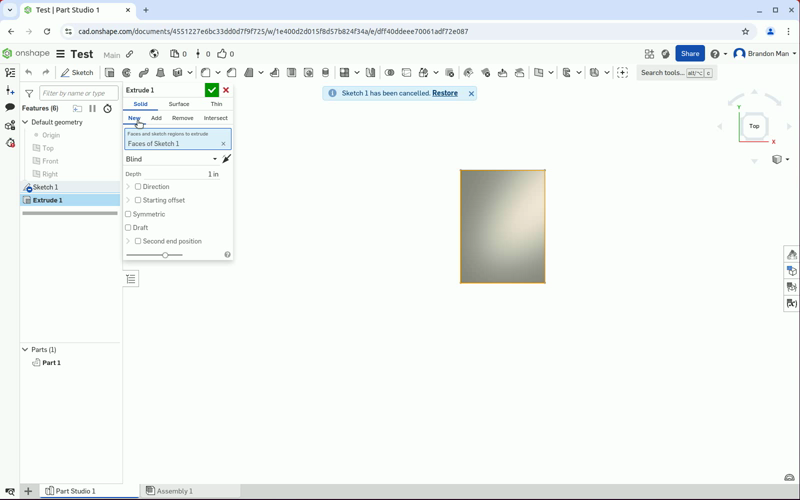
key(tab, 4)
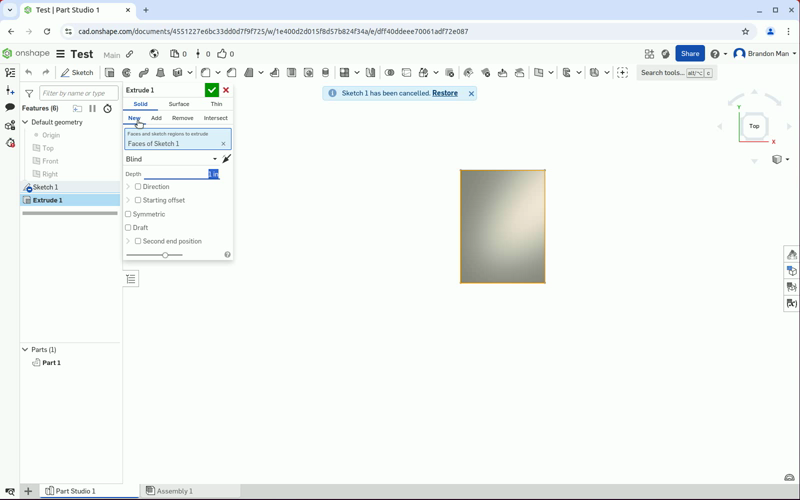
text(17.331)
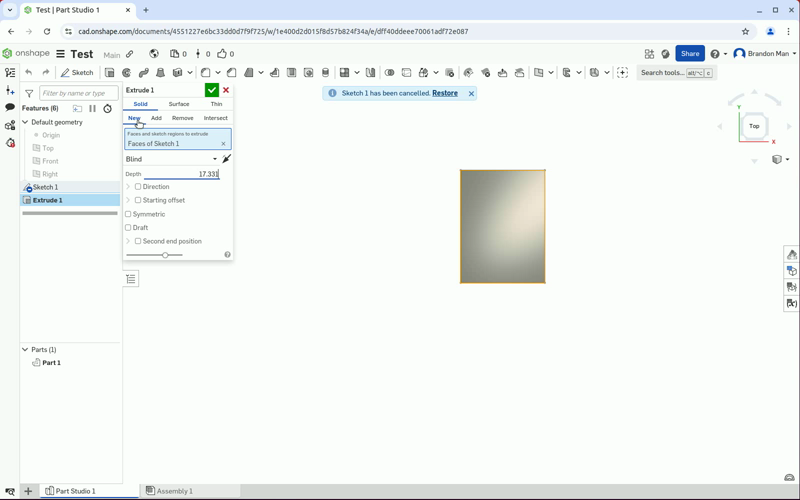
key(enter)
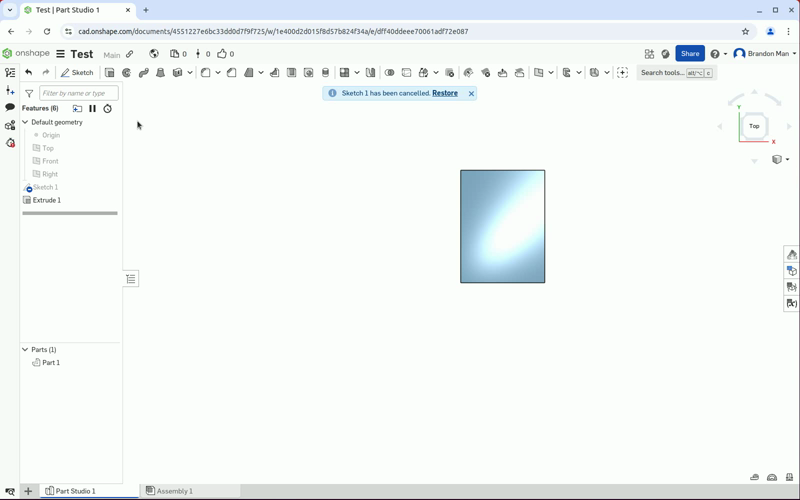
key(shift+h)
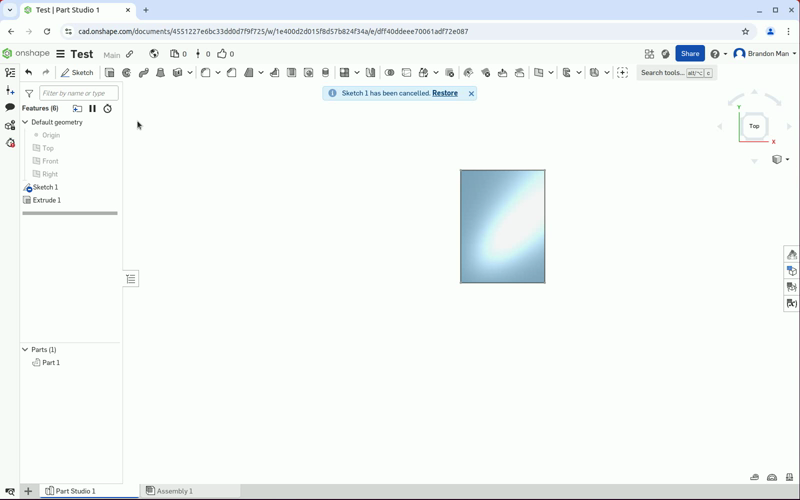
key(shift+h)
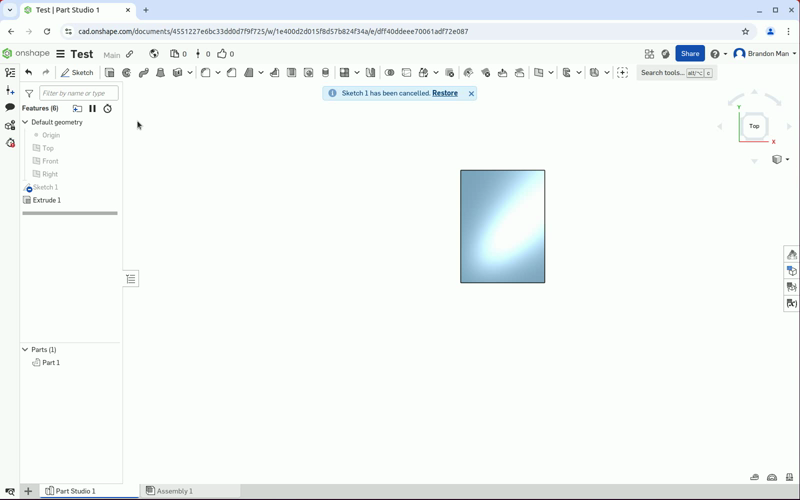
mouse_move(73, 189)
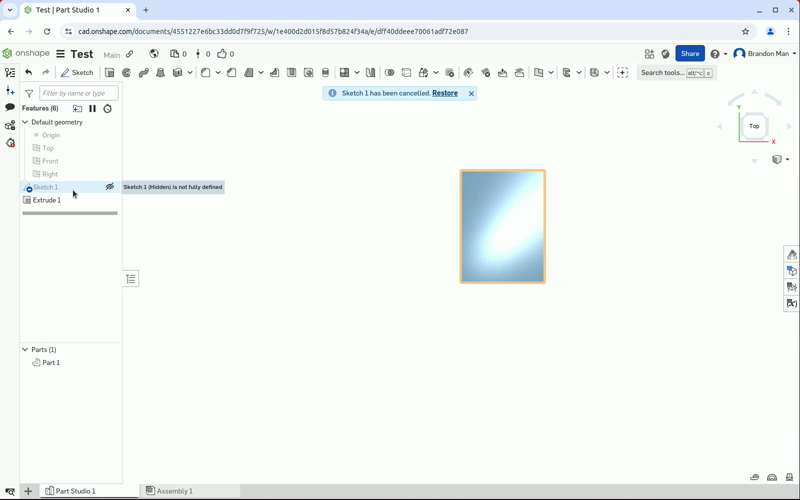
click(73, 189)
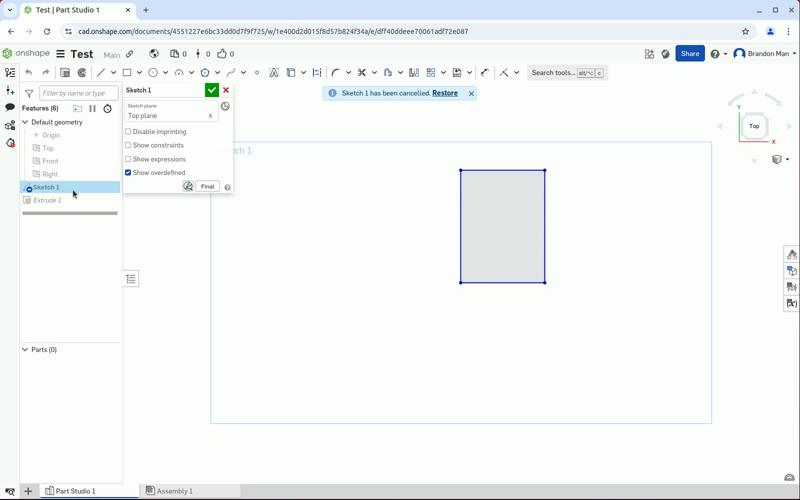
mouse_move(229, 92)
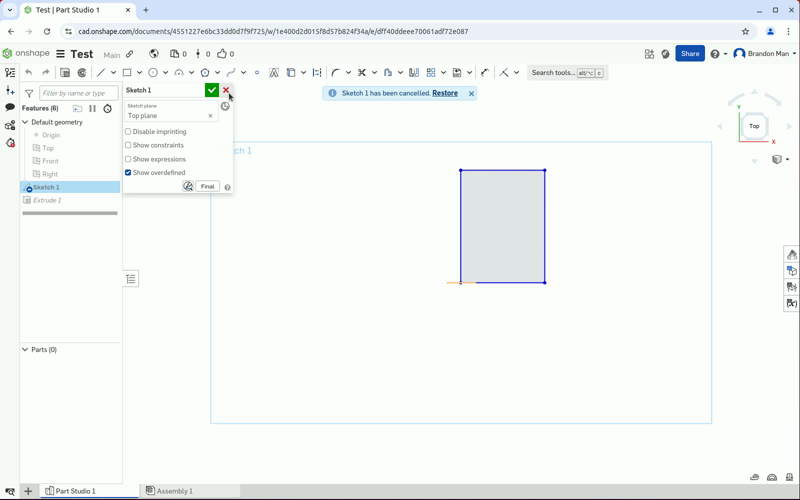
click(229, 92)
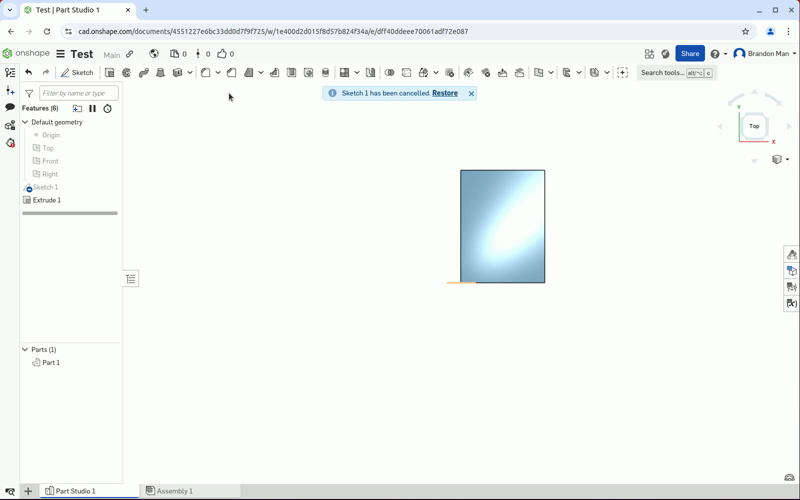
mouse_move(541, 75)
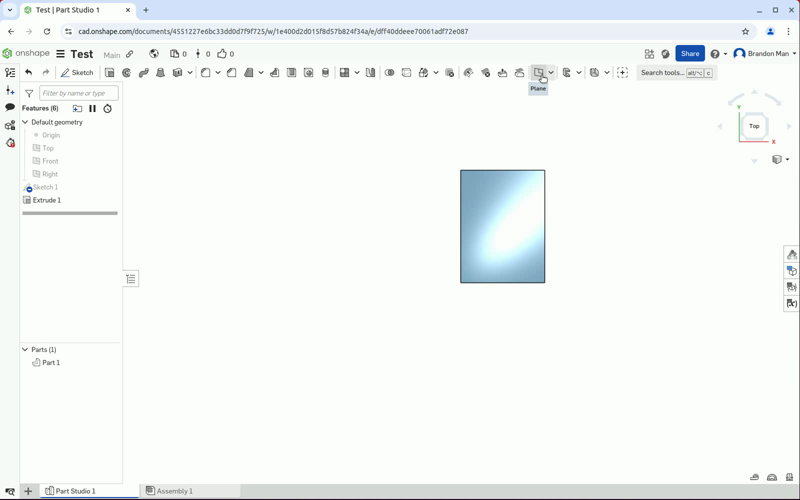
click(541, 75)
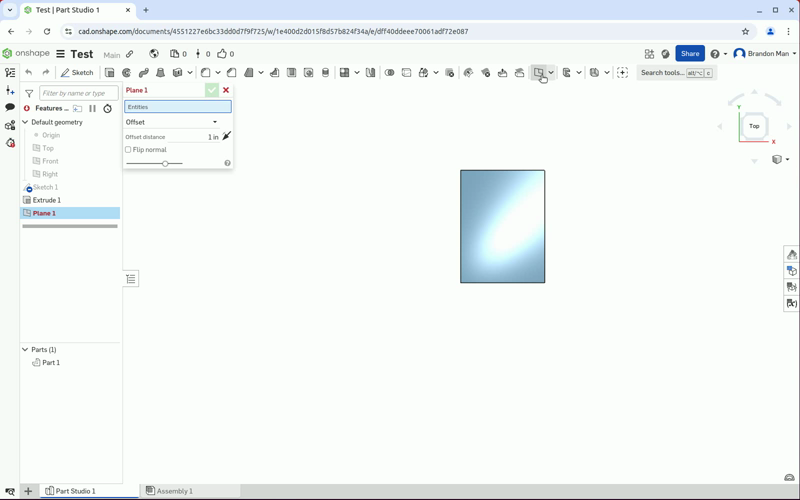
mouse_move(73, 150)
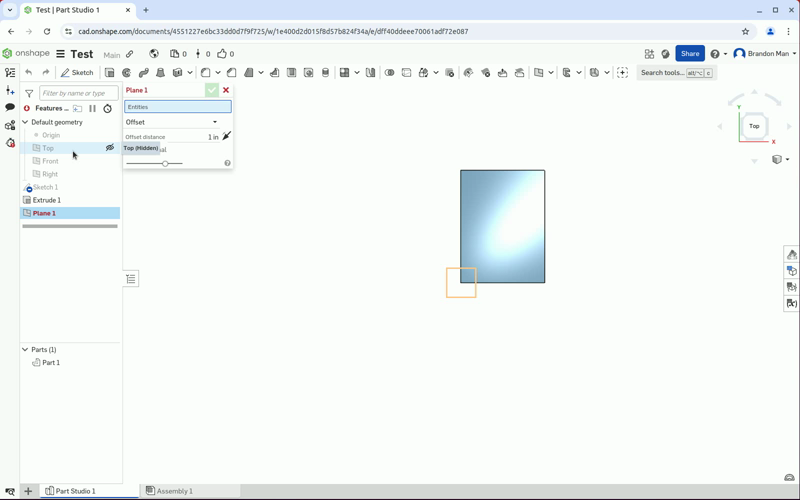
click(73, 150)
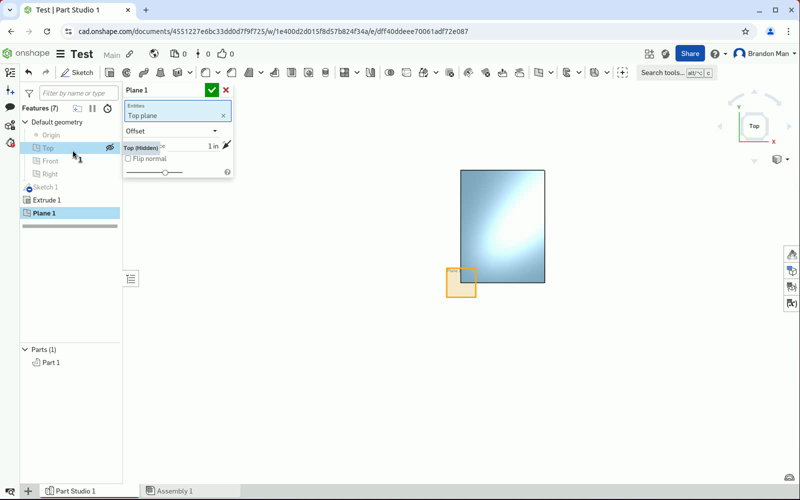
key(tab, 2)
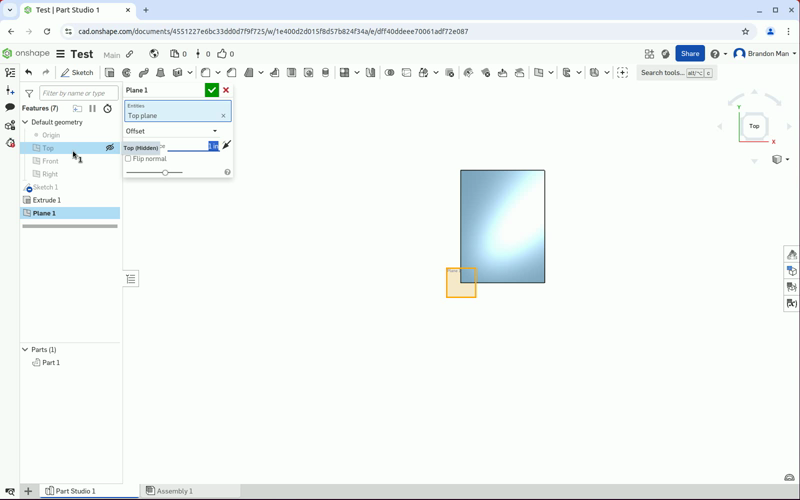
text(17.316)
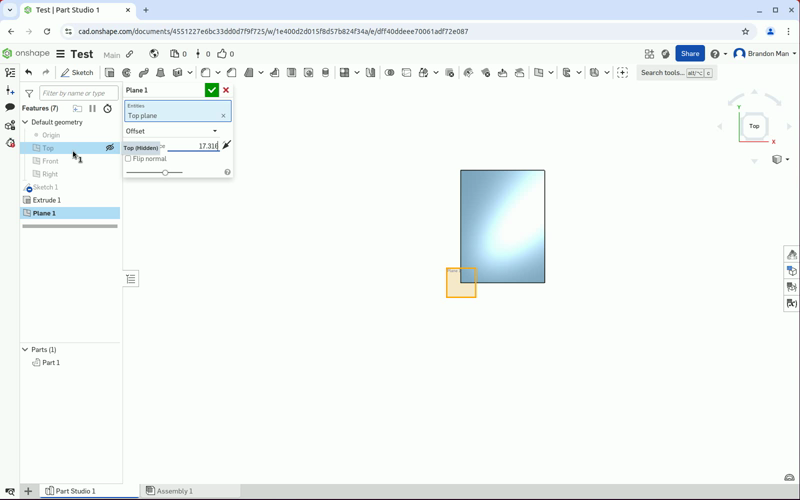
key(enter, 2)
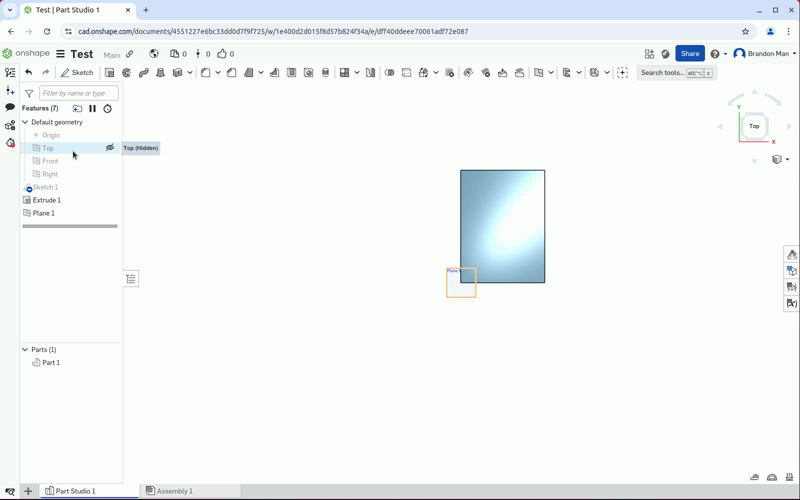
key(shift+s)
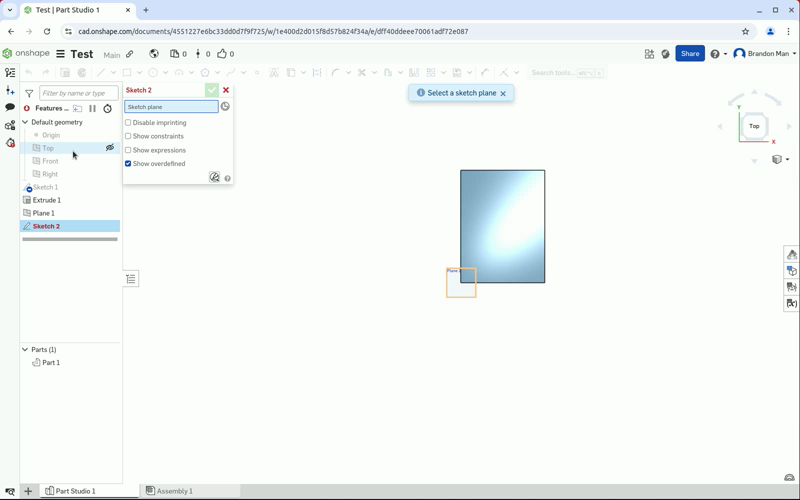
mouse_move(73, 215)
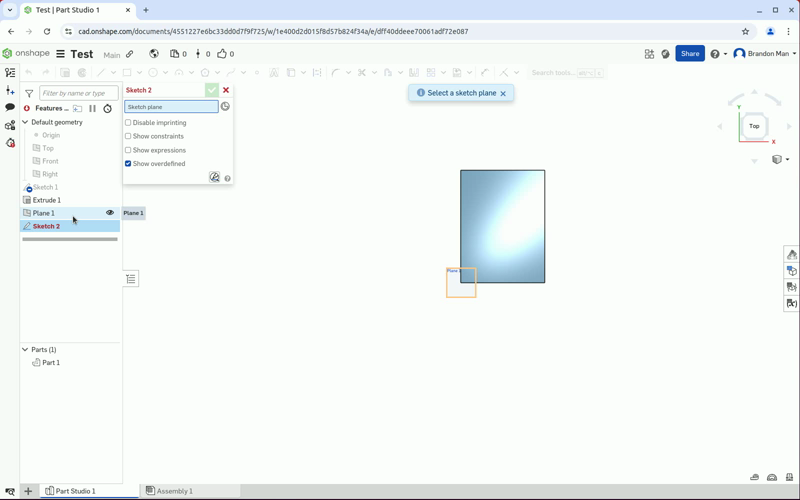
click(73, 215)
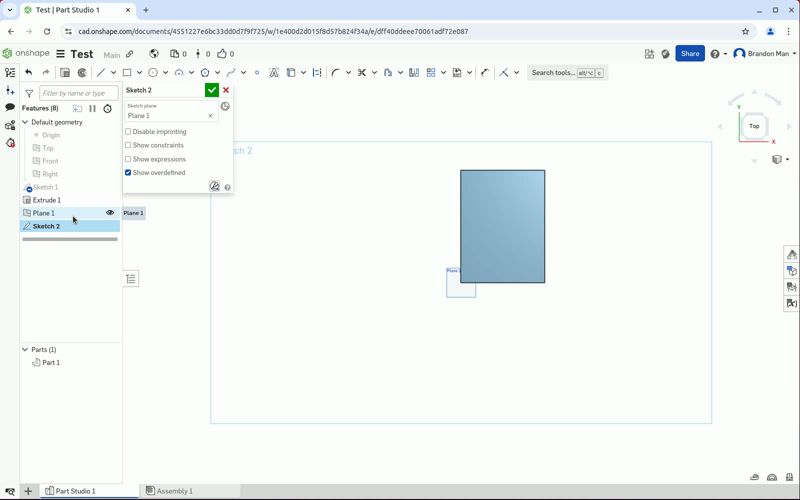
mouse_move(73, 352)
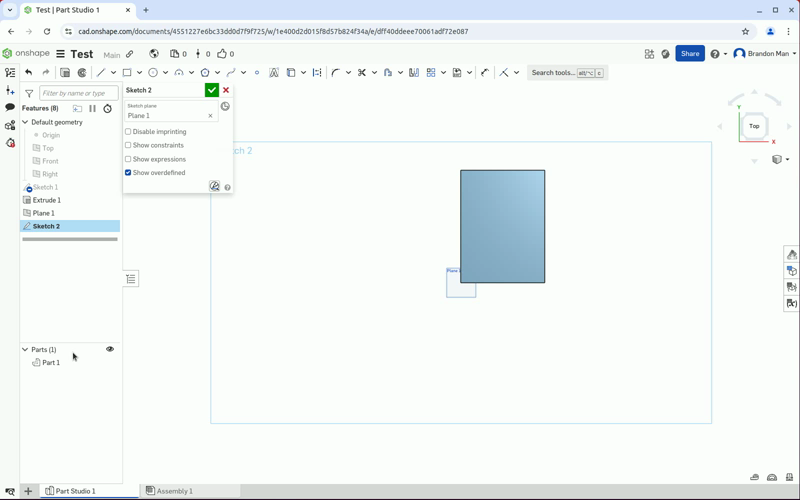
key(y)
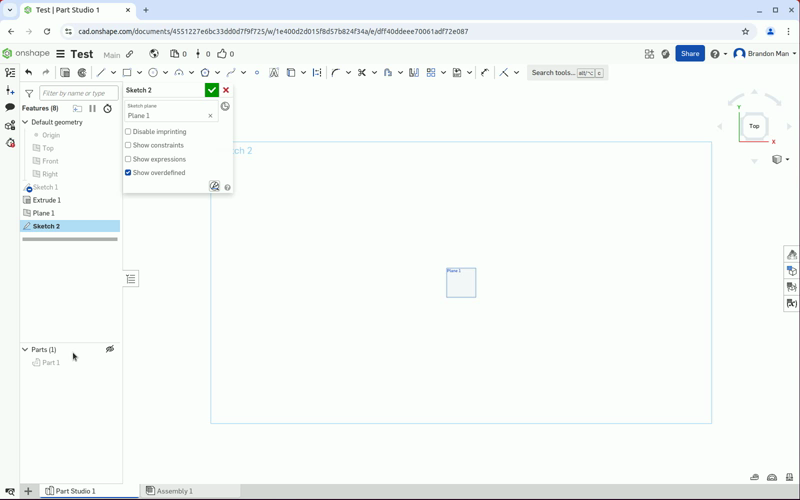
key(l)
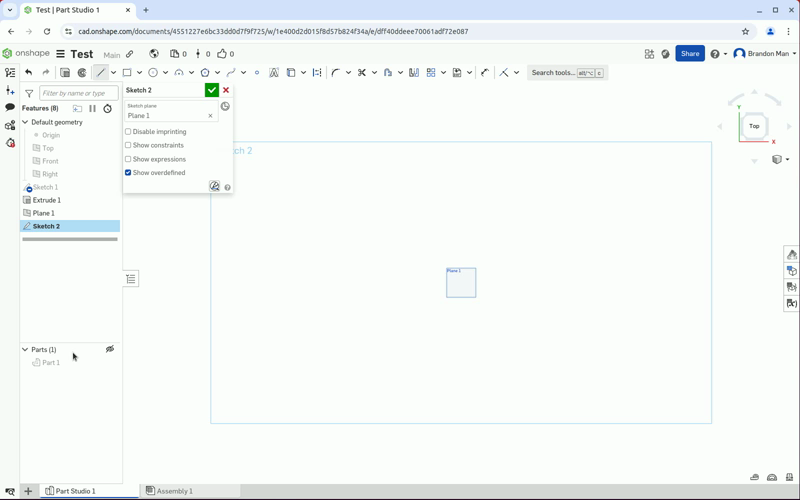
key_down(shift)
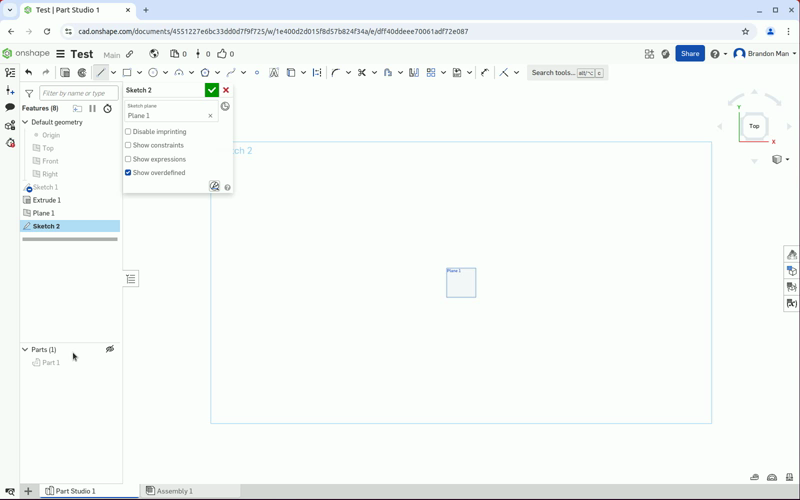
mouse_move(460, 282)
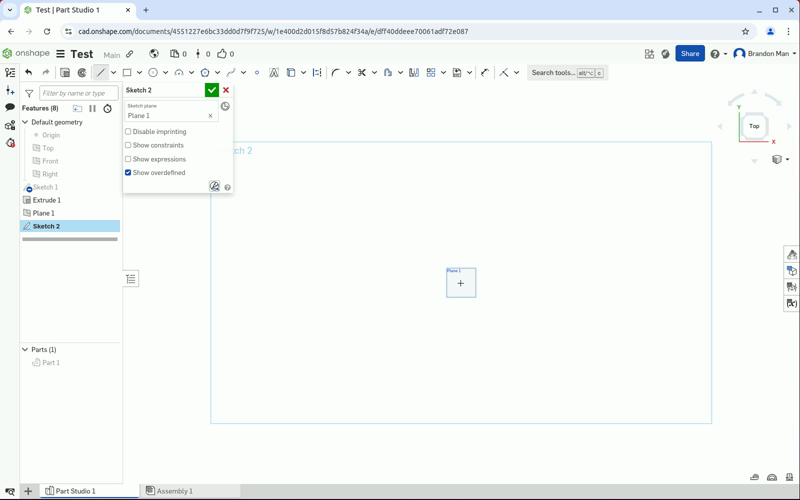
click(460, 282)
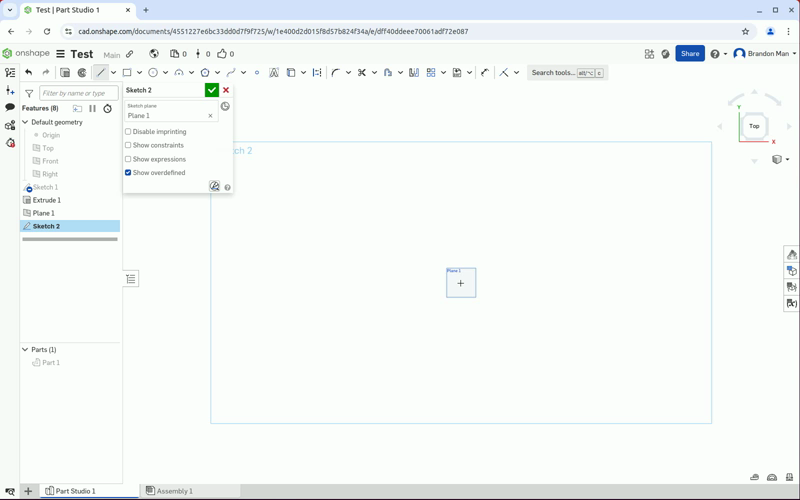
key_up(shift)
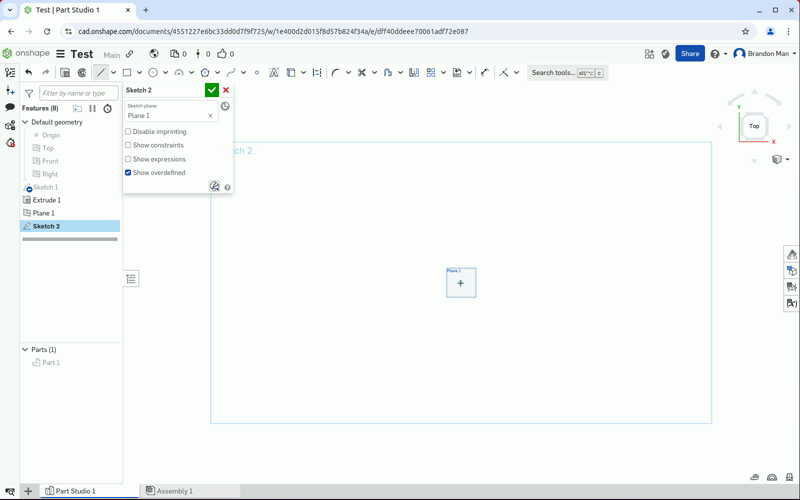
key_down(shift)
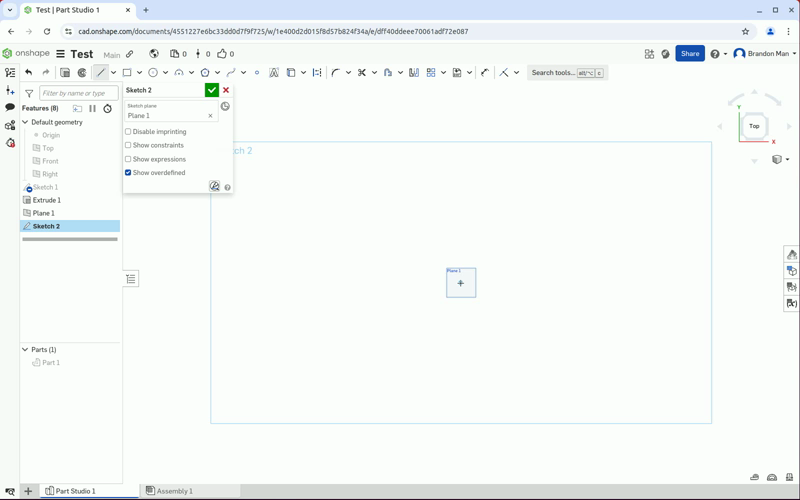
mouse_move(545, 282)
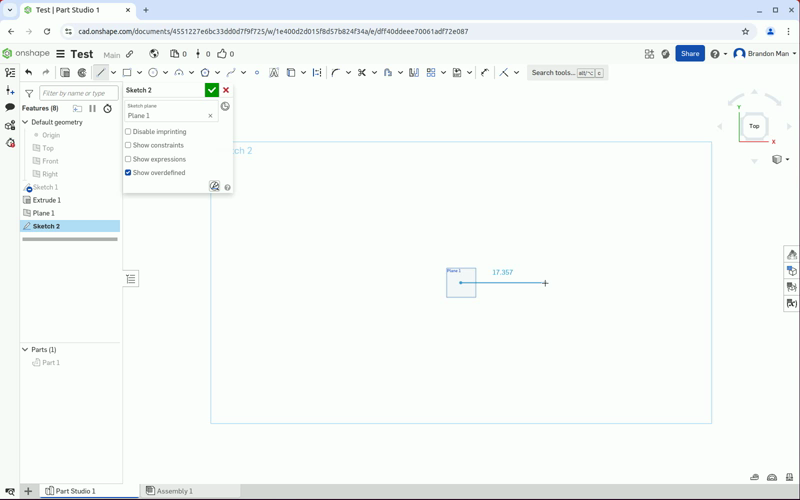
click(545, 282)
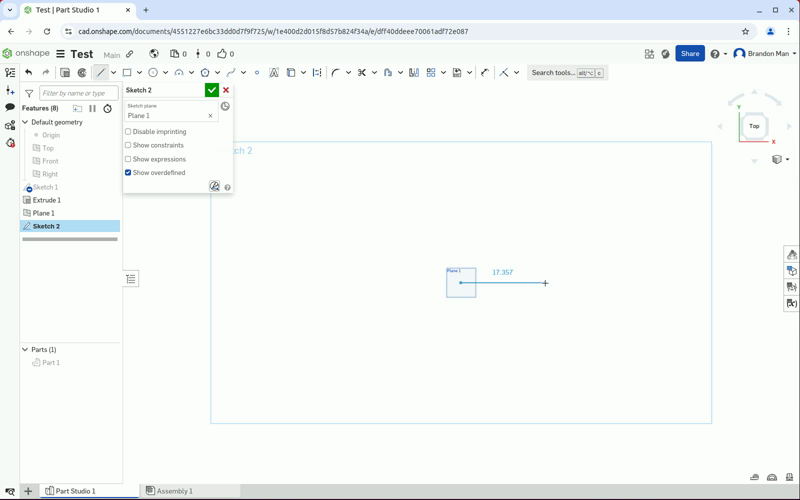
key_up(shift)
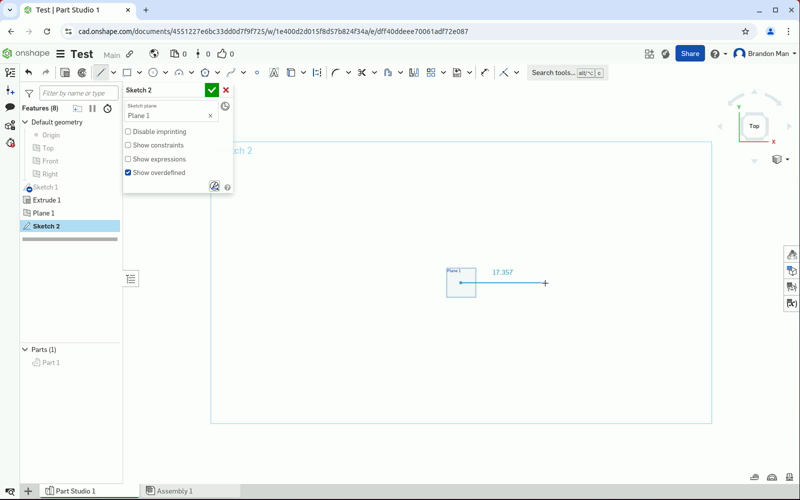
key_down(shift)
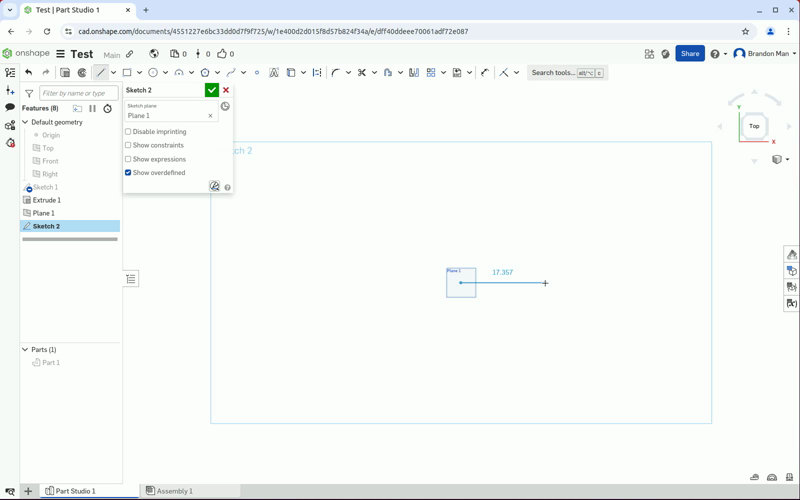
mouse_move(545, 198)
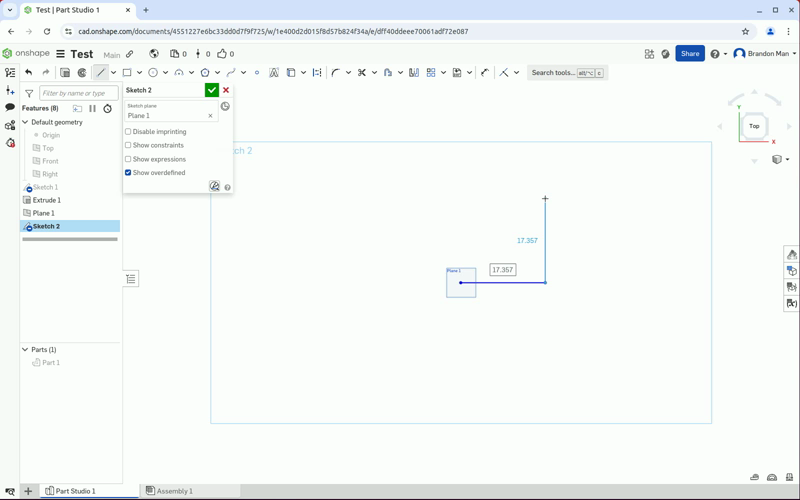
click(545, 198)
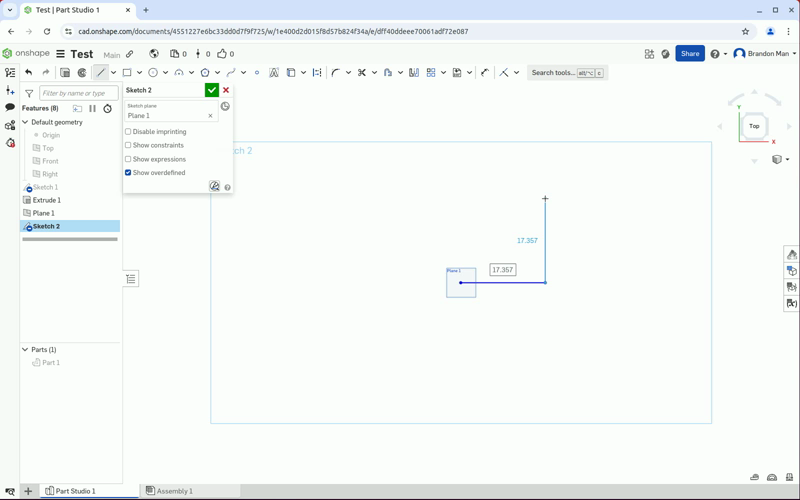
key_up(shift)
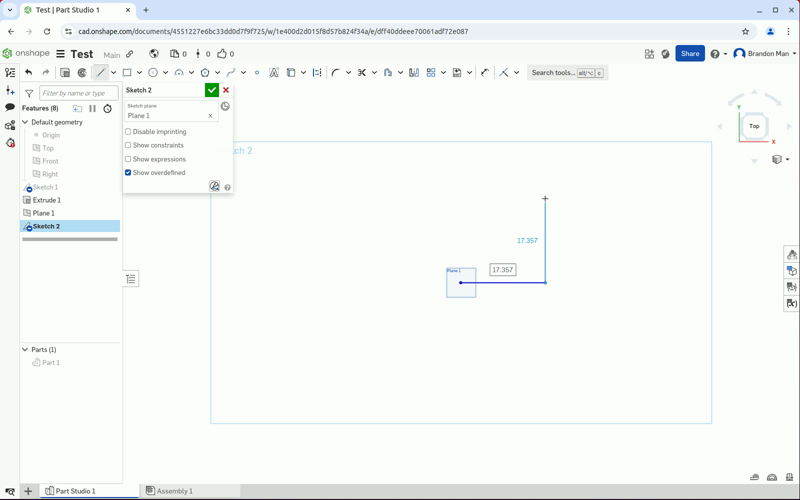
key_down(shift)
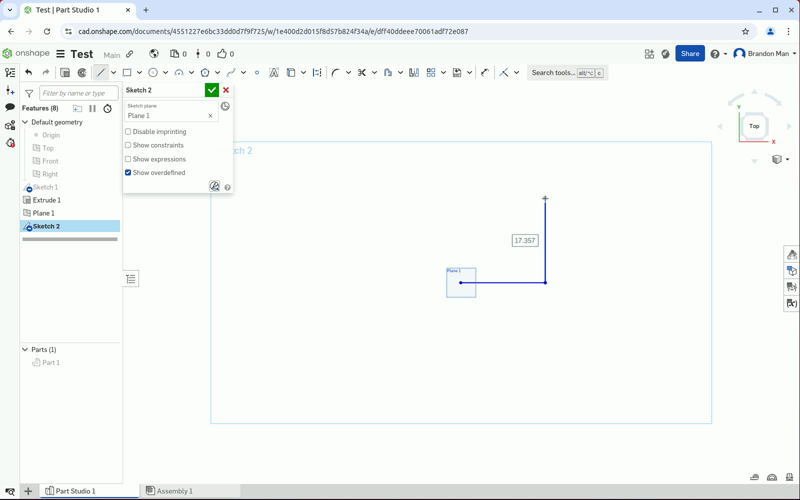
mouse_move(460, 198)
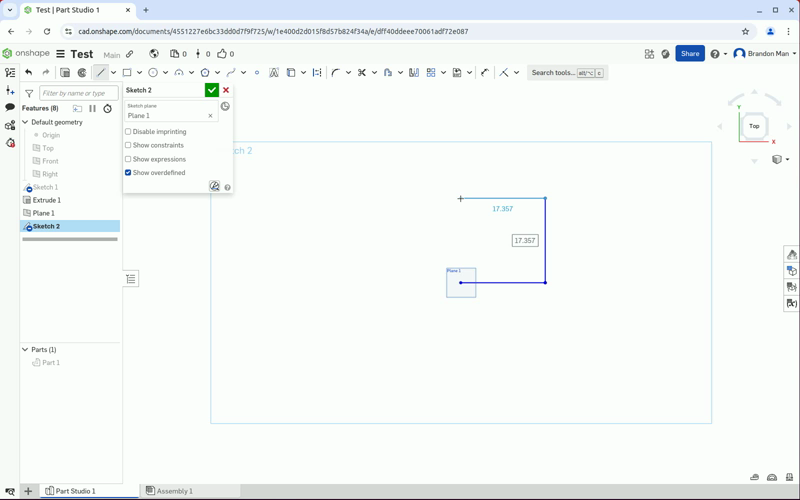
click(460, 198)
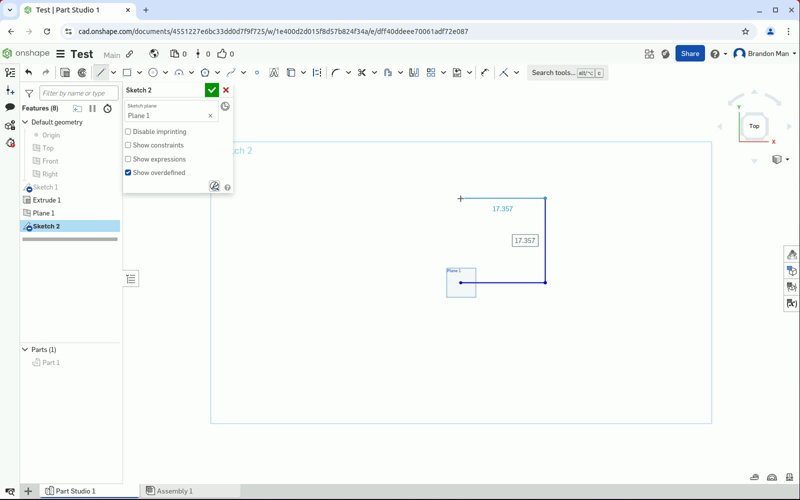
key_up(shift)
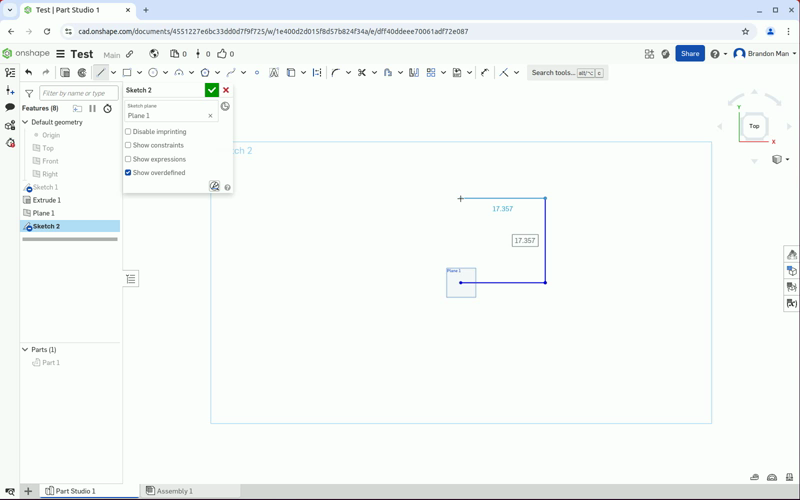
key_down(shift)
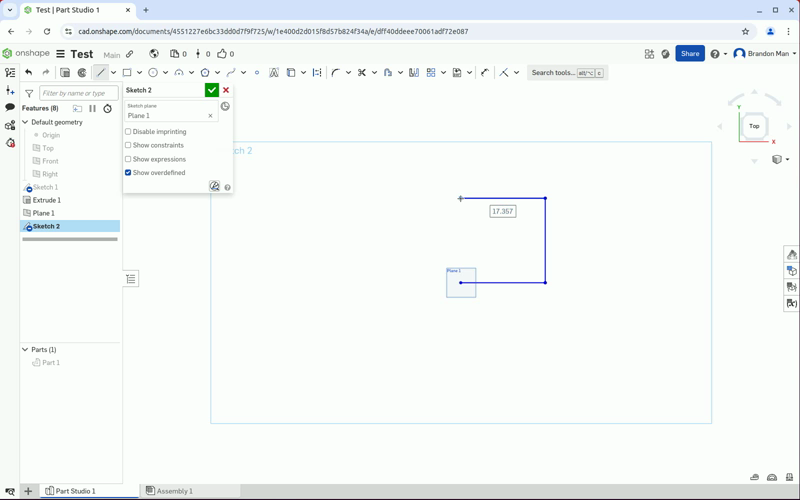
mouse_move(460, 282)
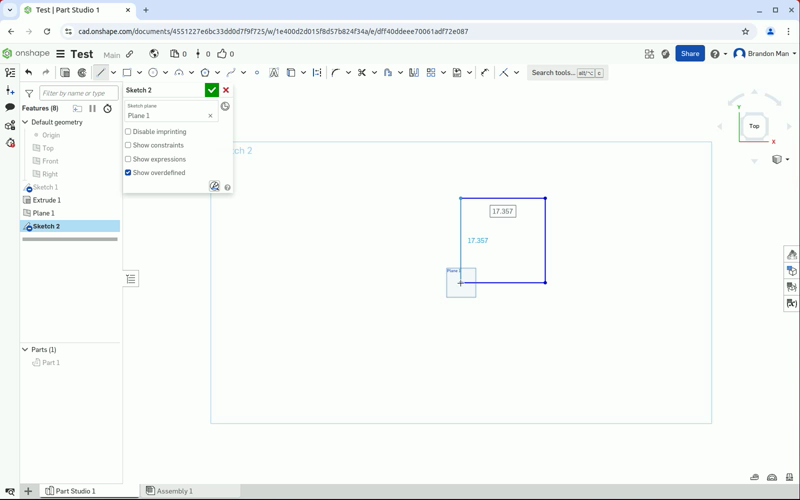
key_up(shift)
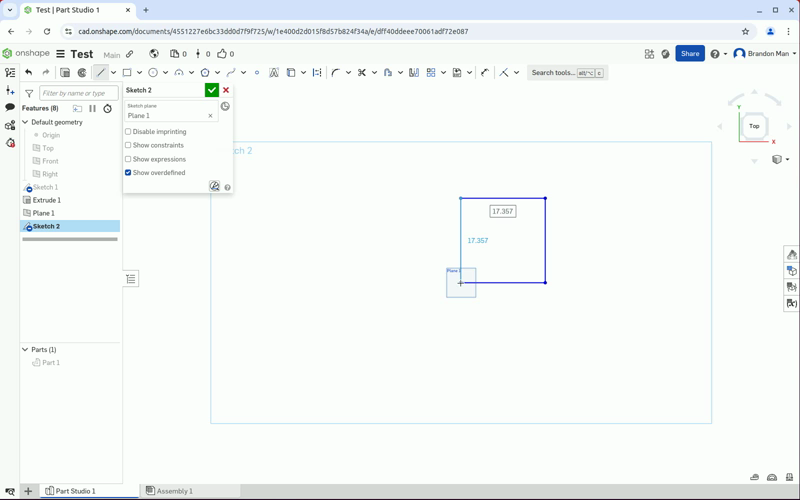
click(460, 282)
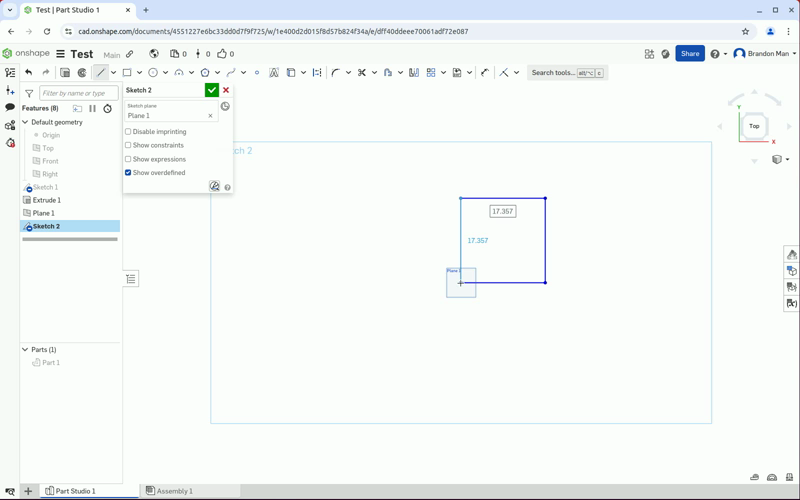
key(esc)
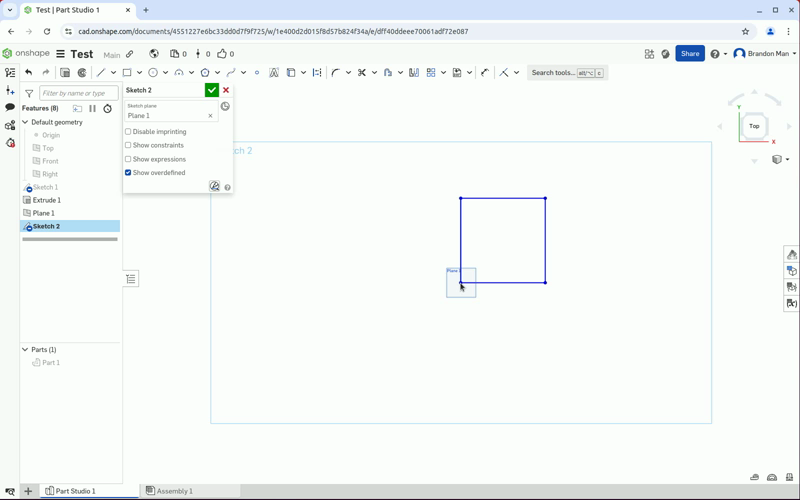
mouse_move(469, 247)
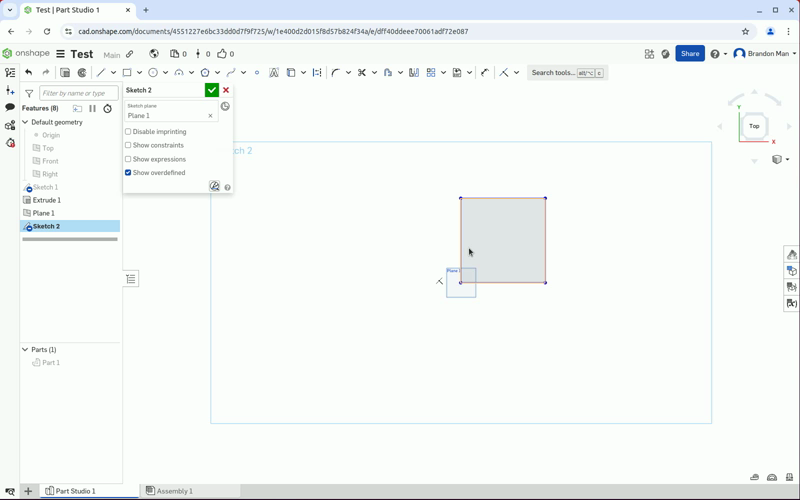
click(469, 247)
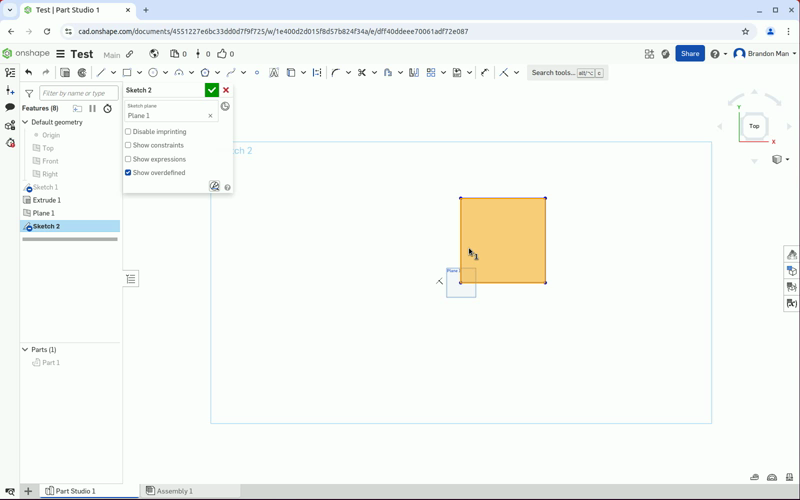
mouse_move(73, 352)
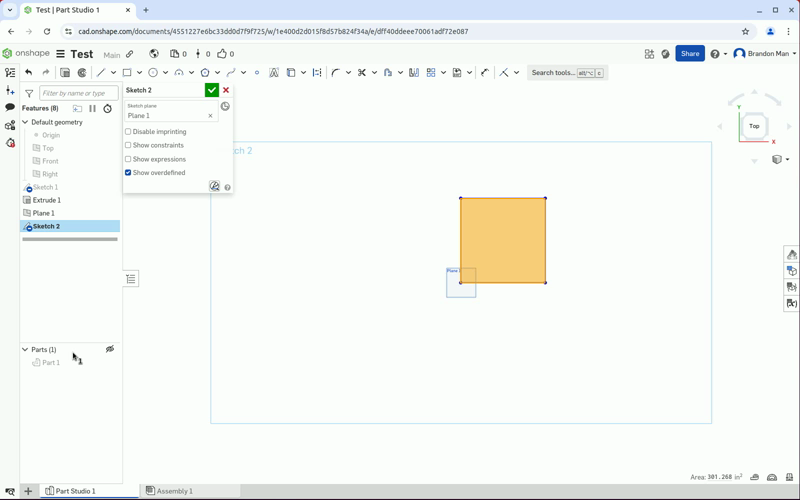
key(shift+y)
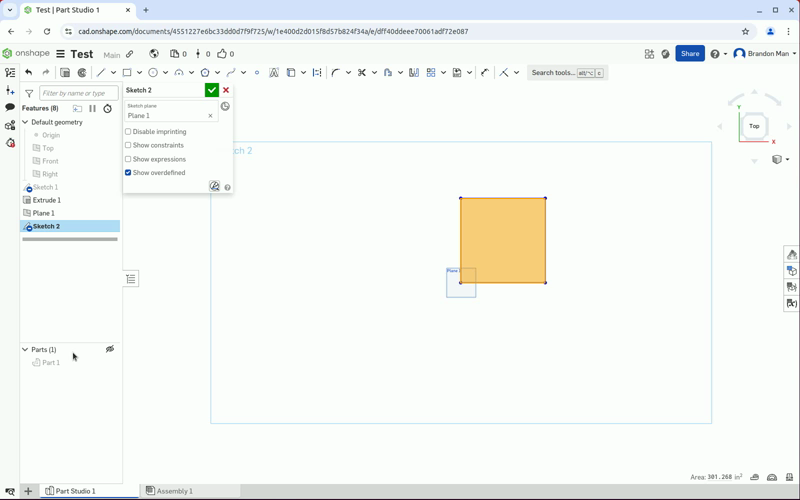
key(shift+e)
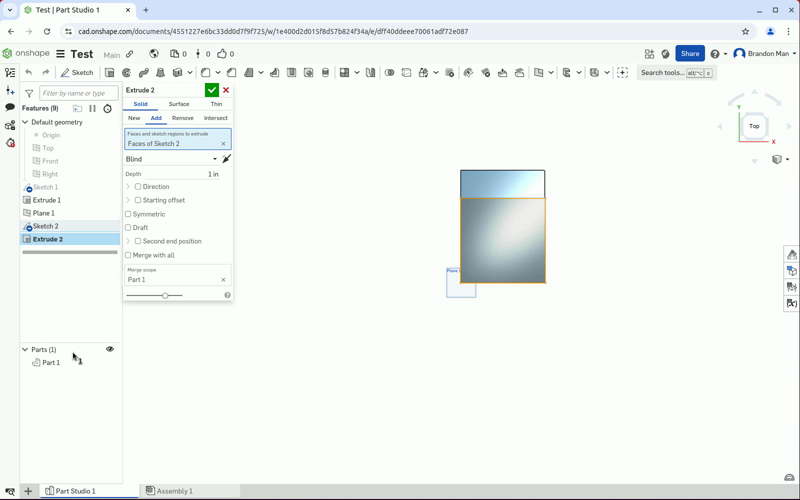
mouse_move(143, 106)
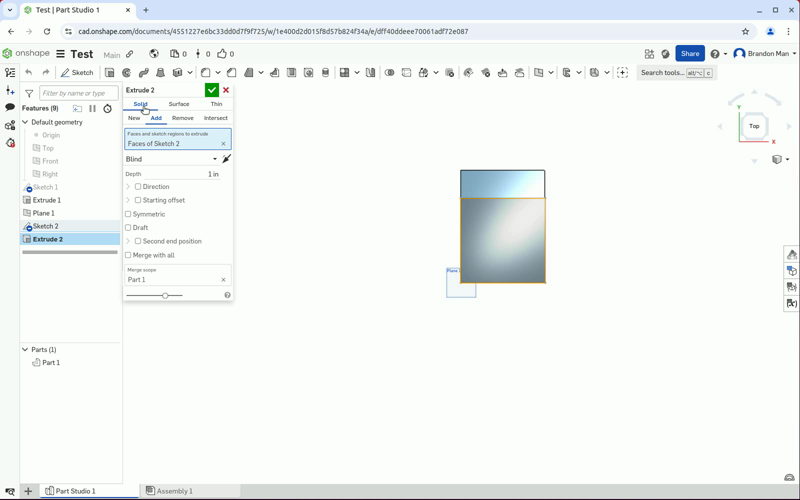
click(143, 106)
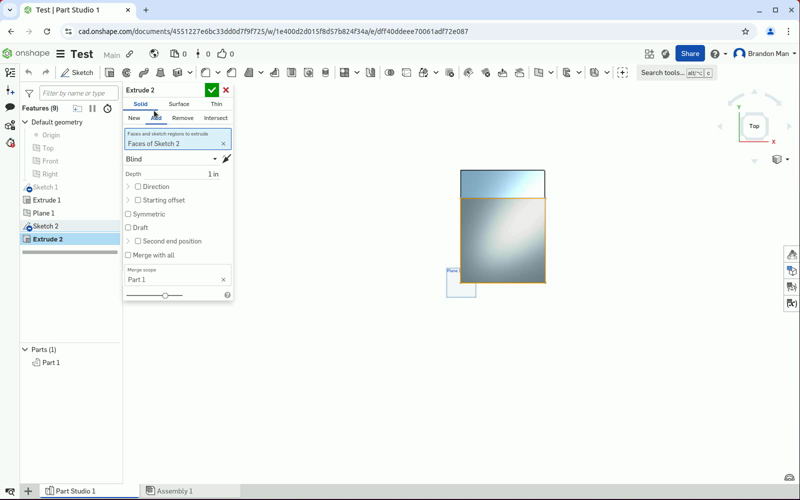
mouse_move(186, 120)
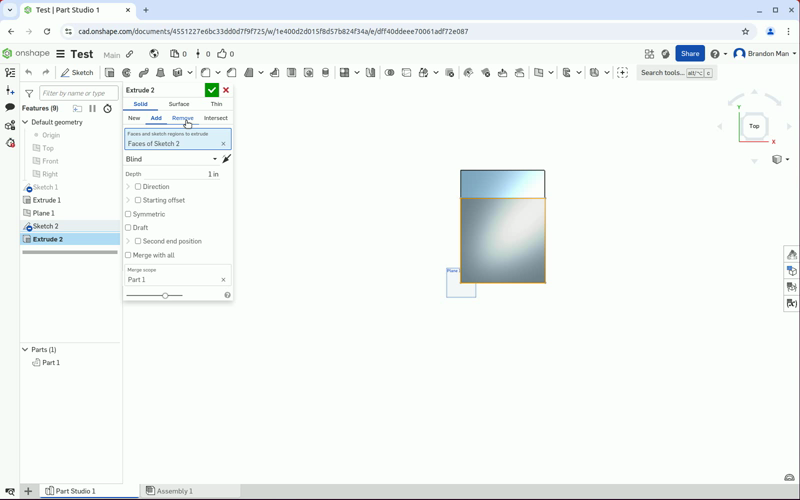
click(186, 120)
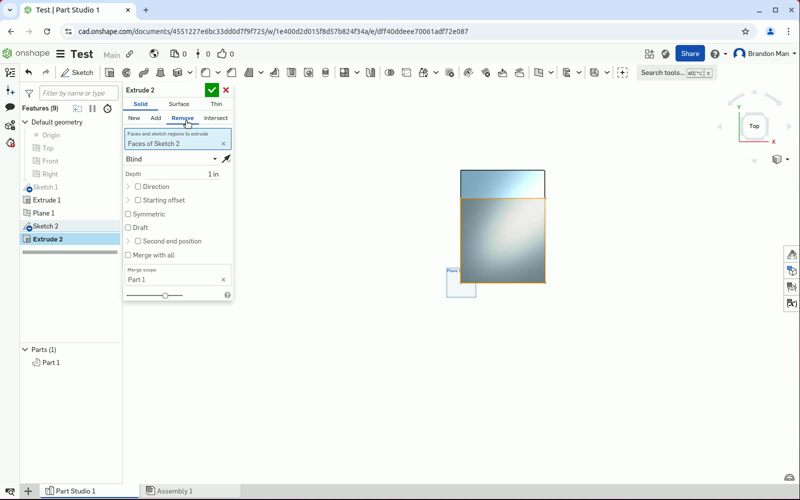
key(tab, 4)
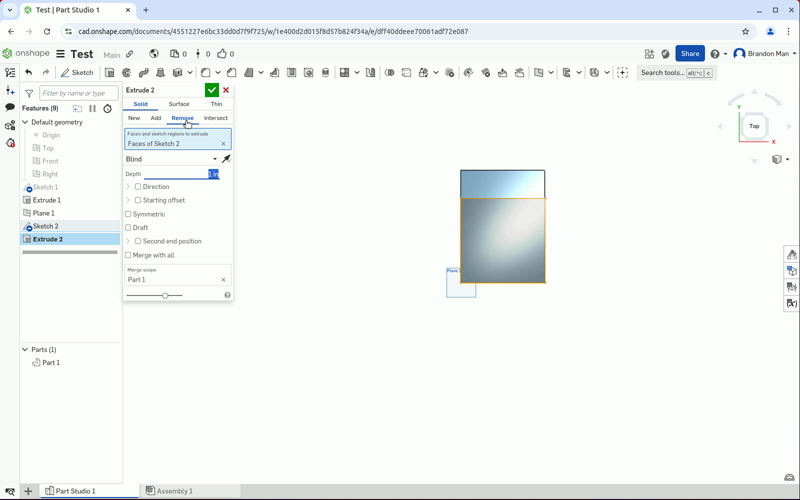
text(5.777)
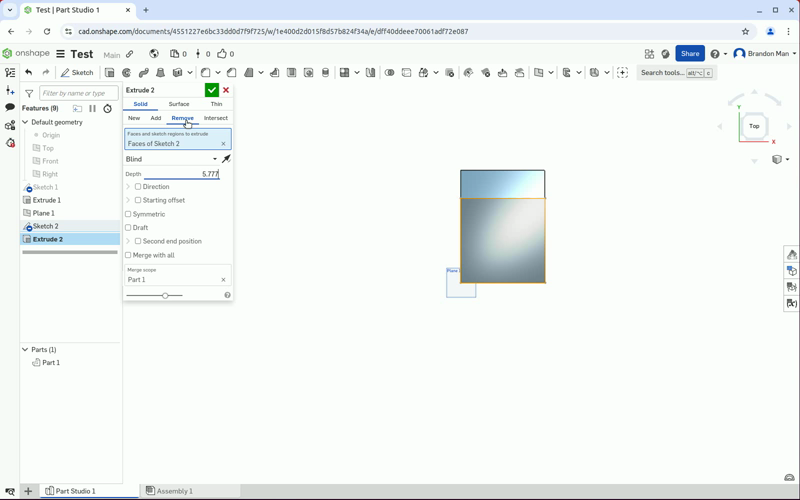
key(tab, 6)
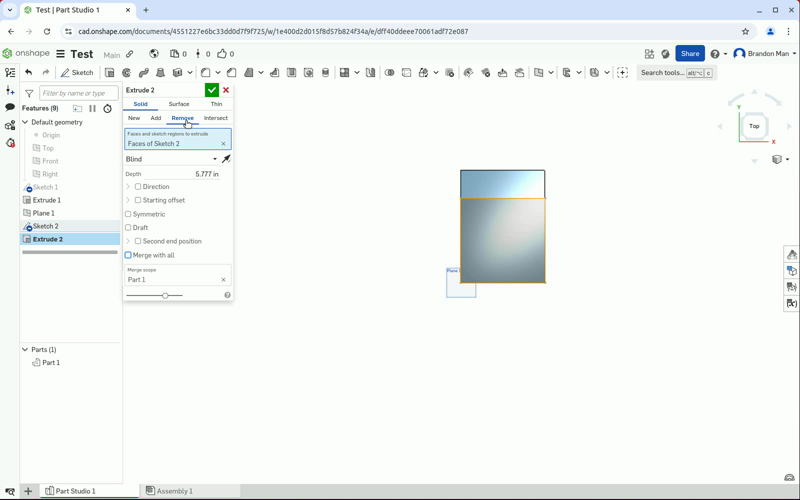
key(space)
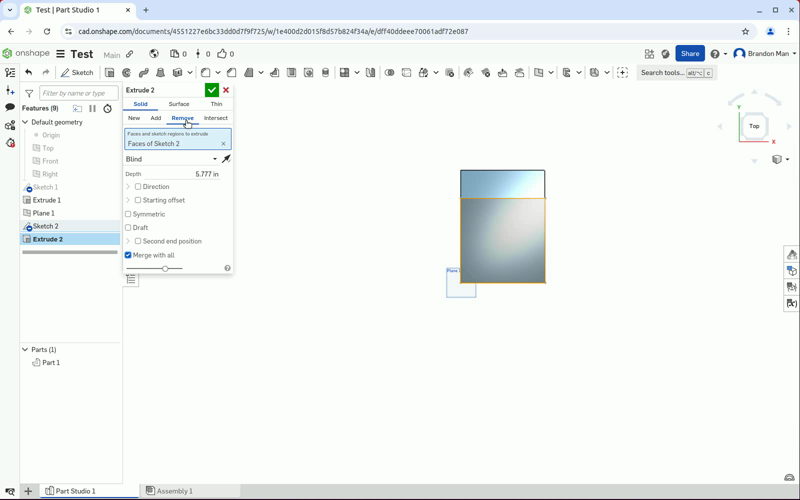
key(enter)
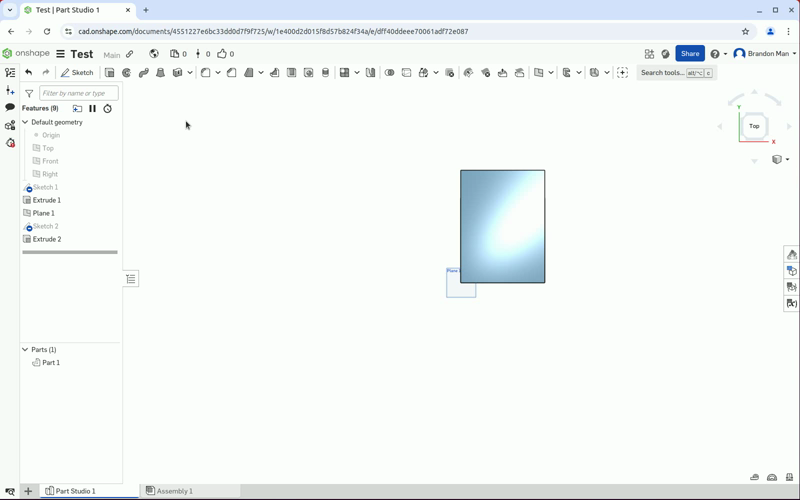
key(shift+h)
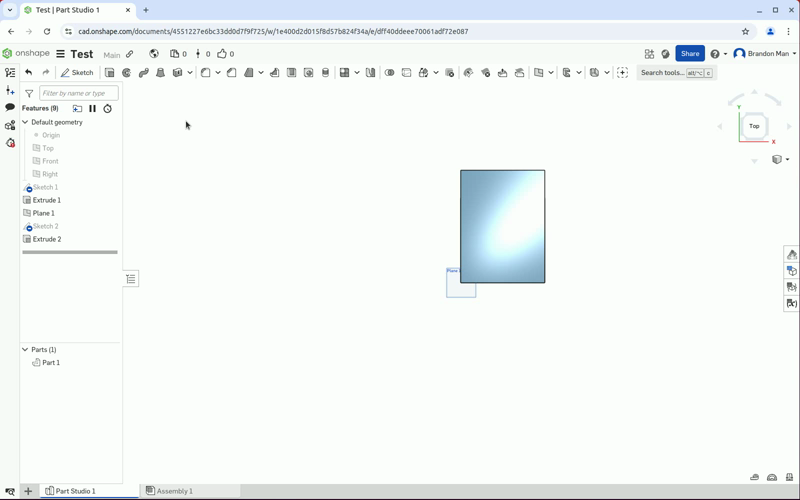
key(shift+h)
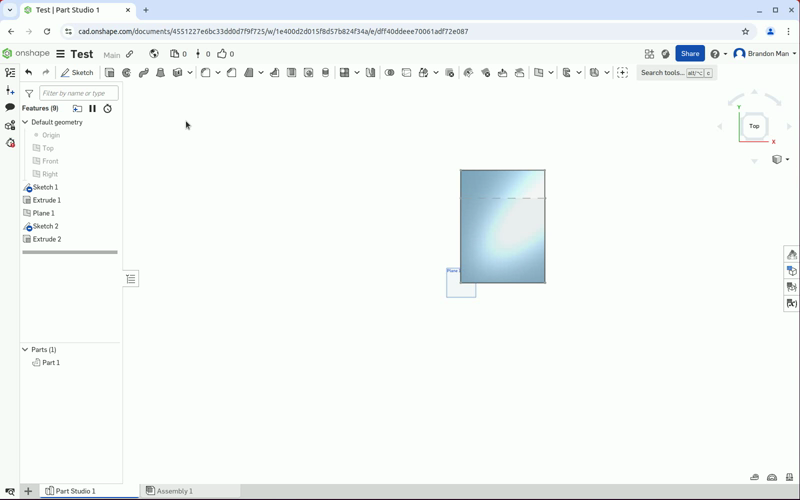
key(shift+7)
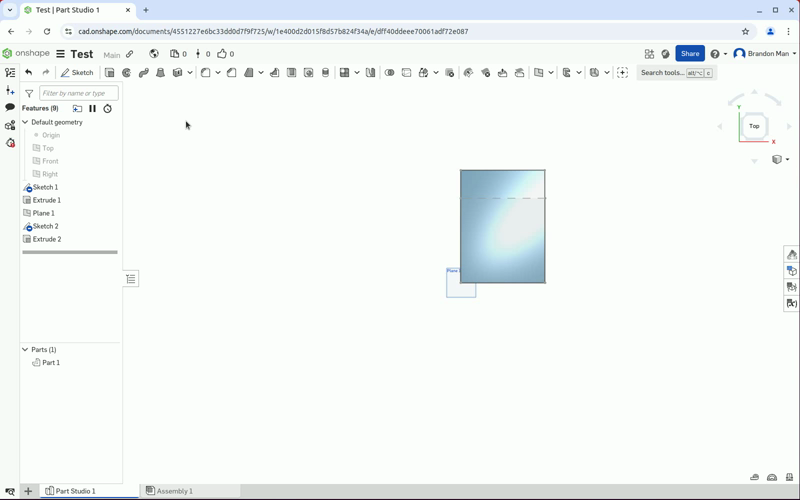
key(up, 3)
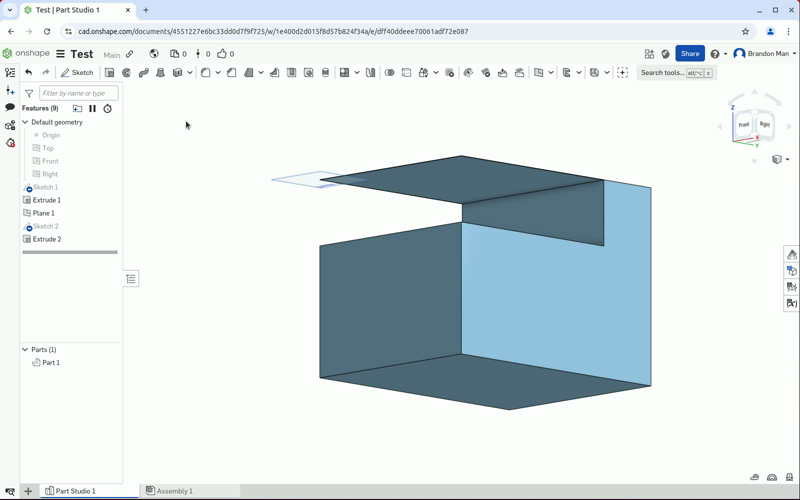
key(left, 3)
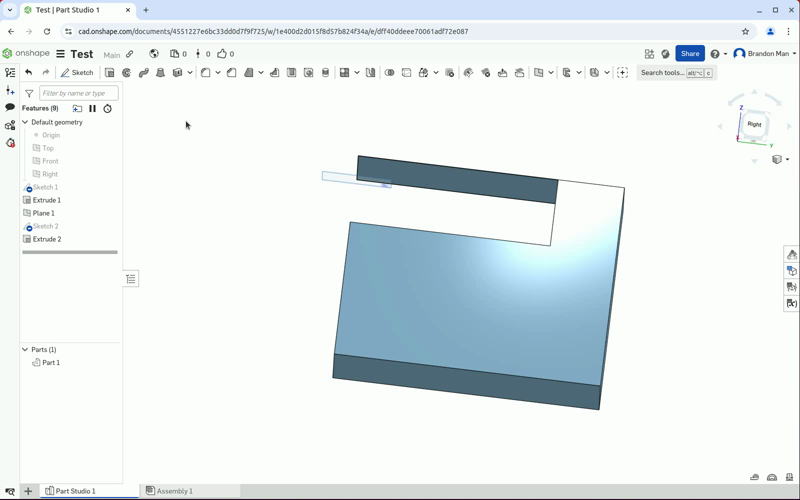
key(right, 3)
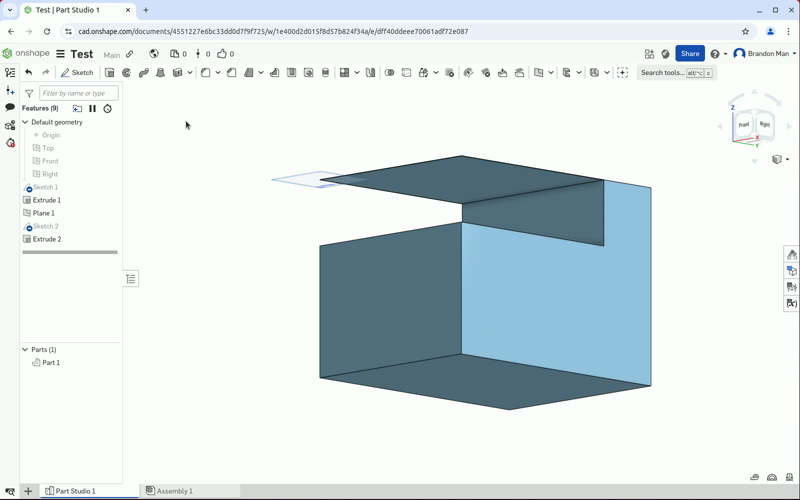
key(down, 3)
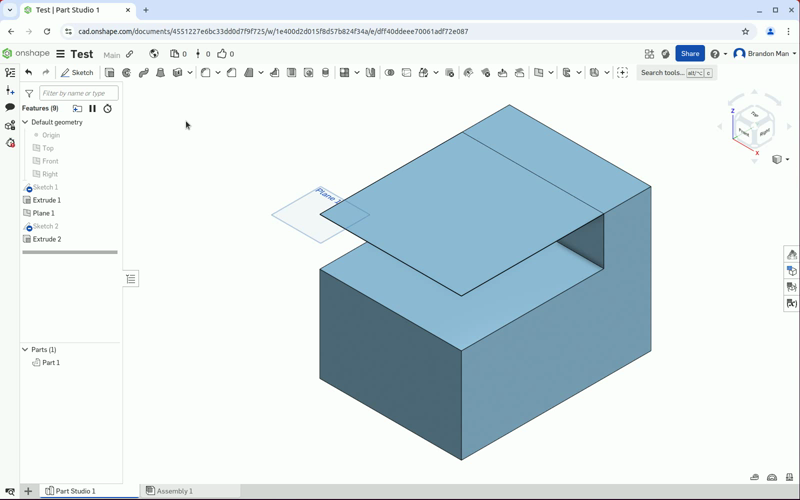
mouse_move(73, 189)
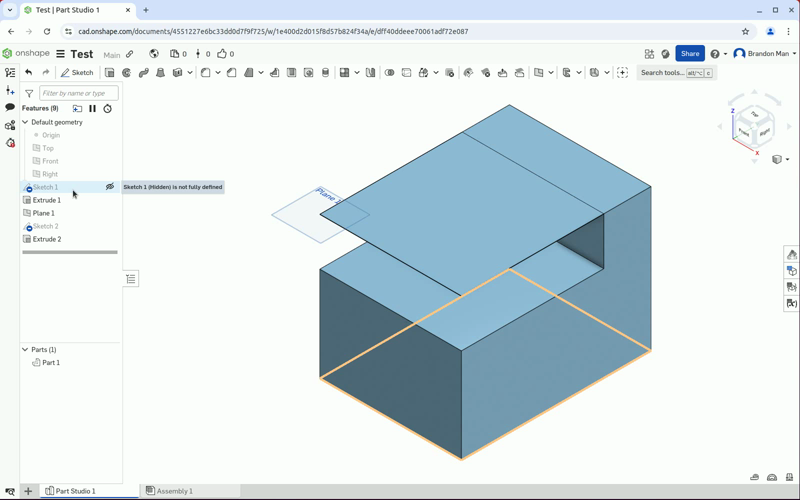
click(73, 189)